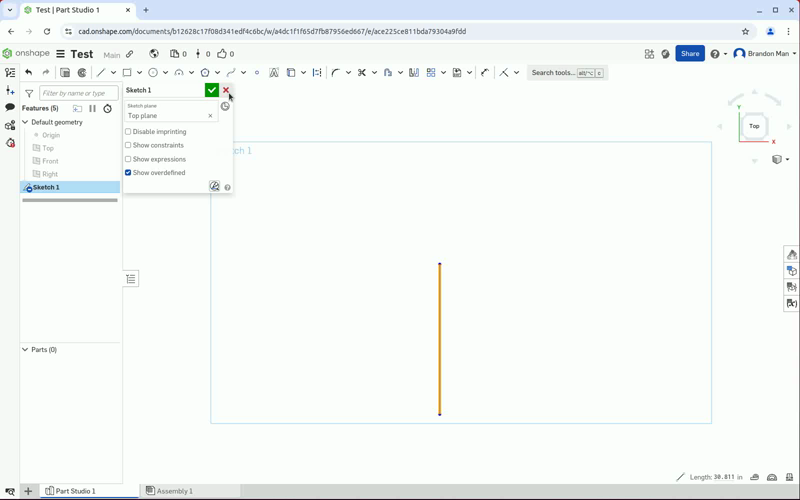
key(shift+h)
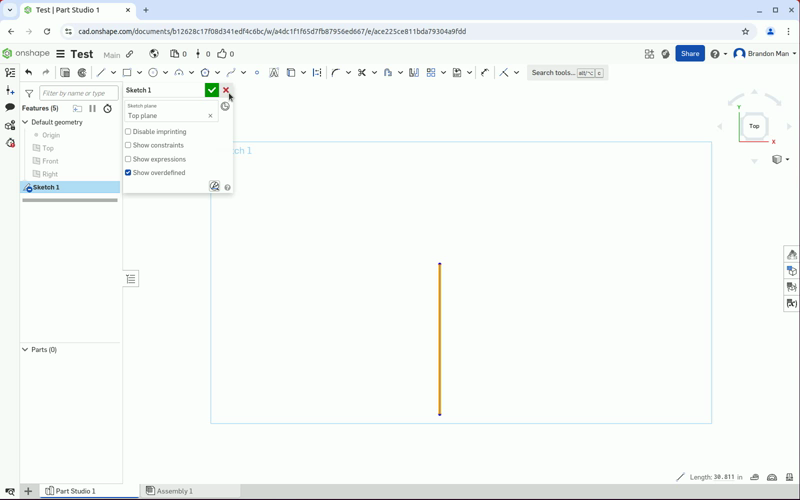
mouse_move(73, 352)
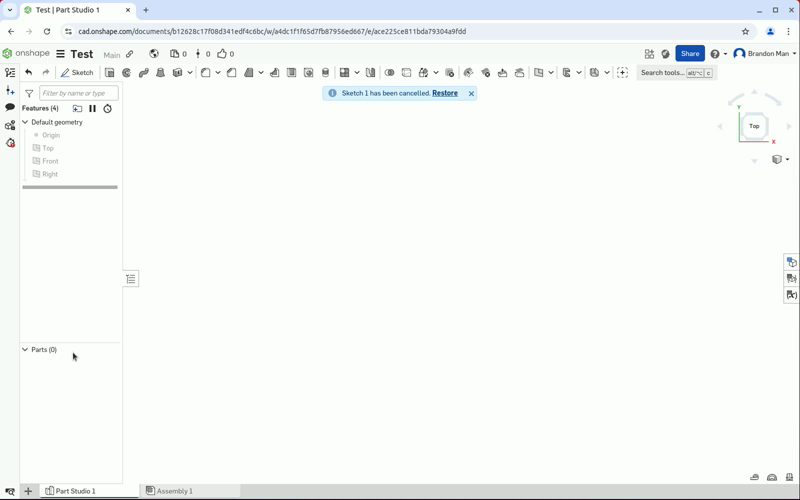
key(y)
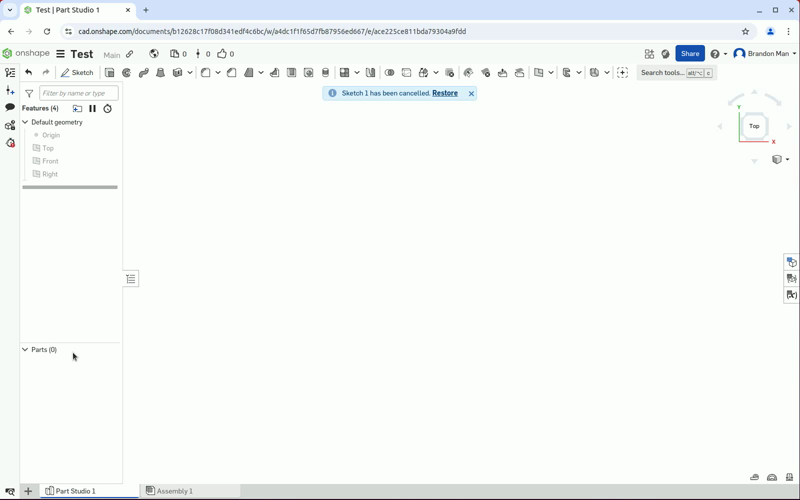
key(shift+p)
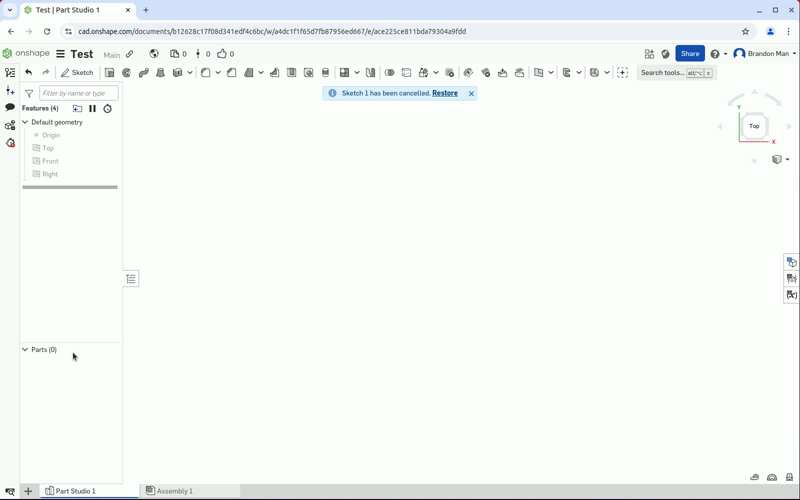
key(space)
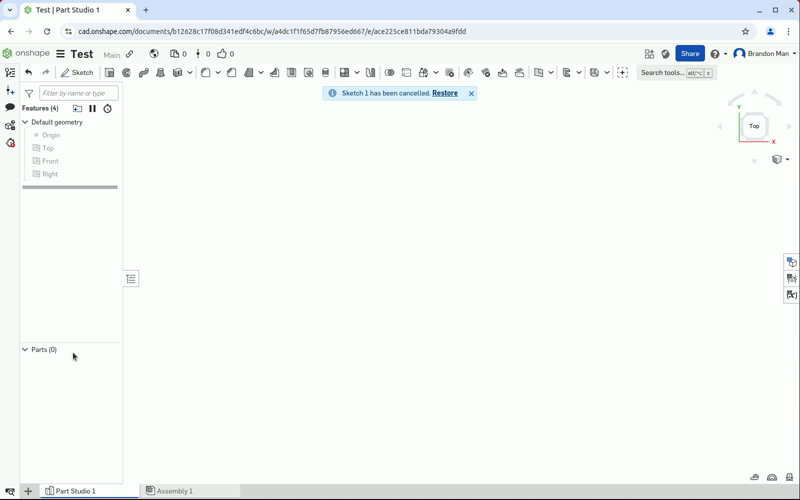
key_down(shift)
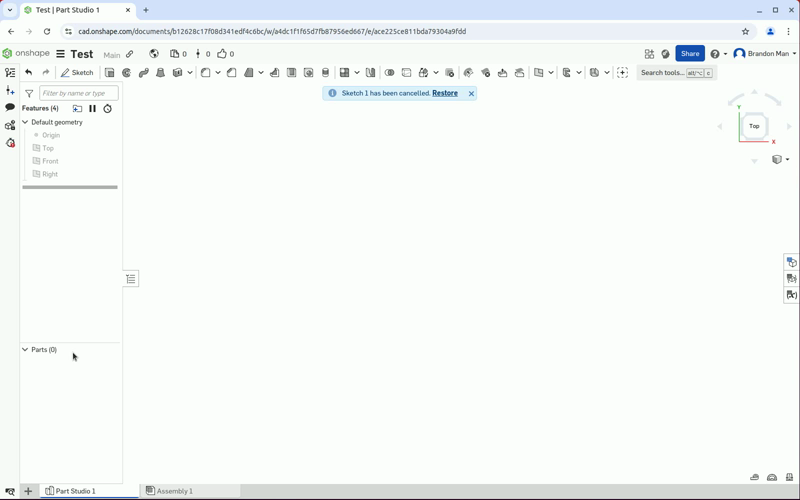
key(up)
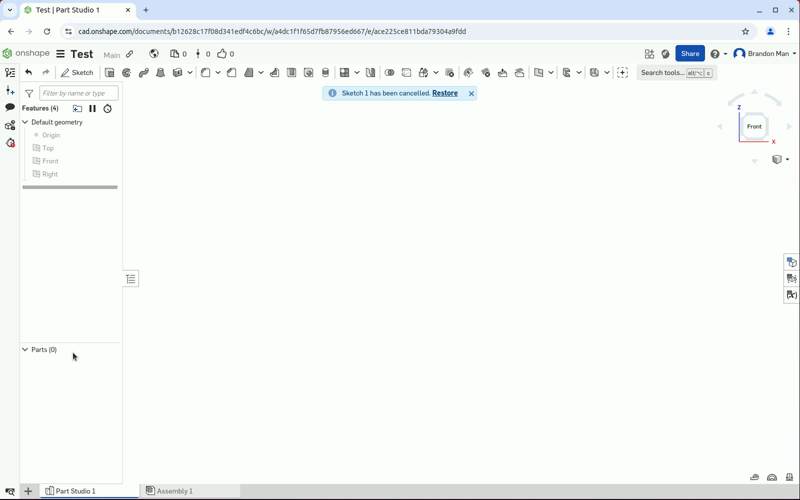
key_up(shift)
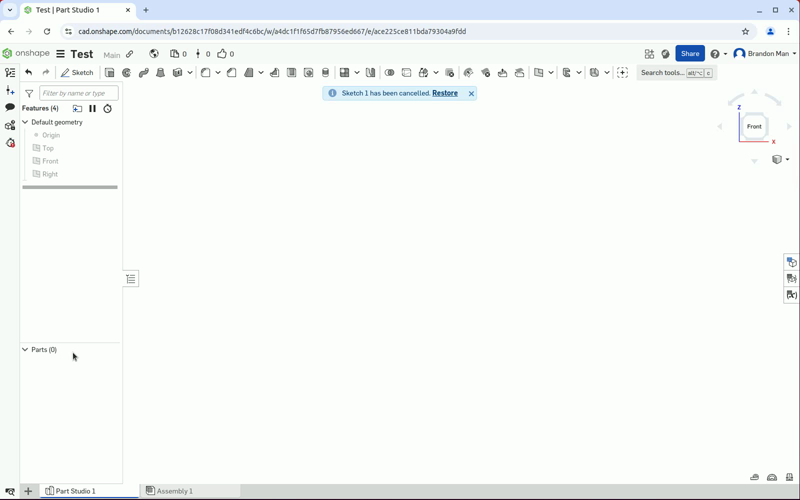
mouse_move(73, 352)
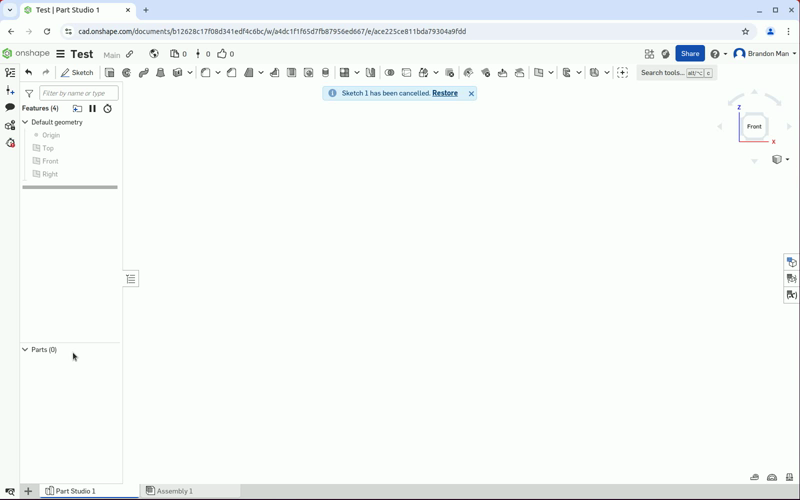
key(shift+y)
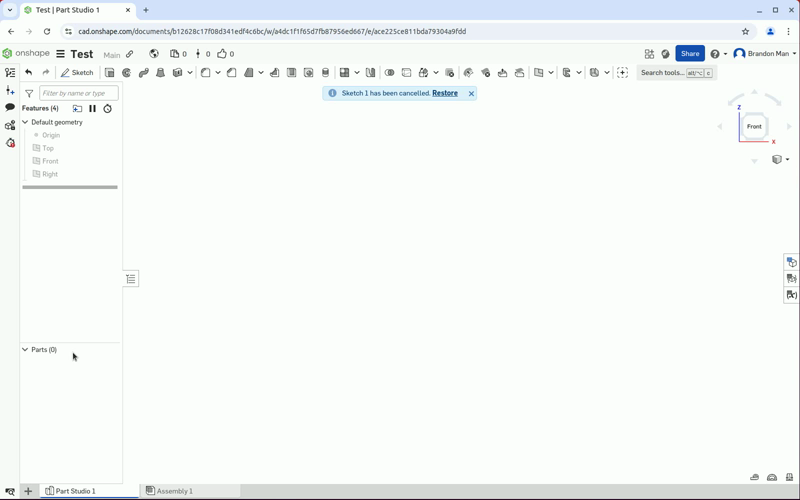
key(shift+s)
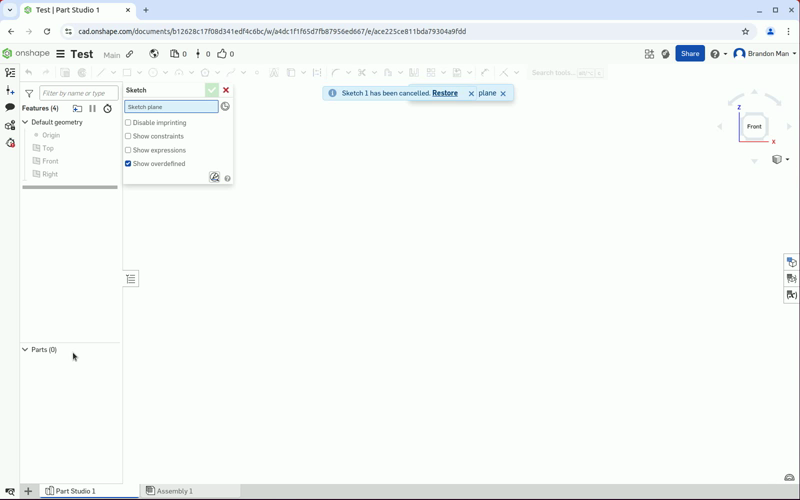
mouse_move(73, 163)
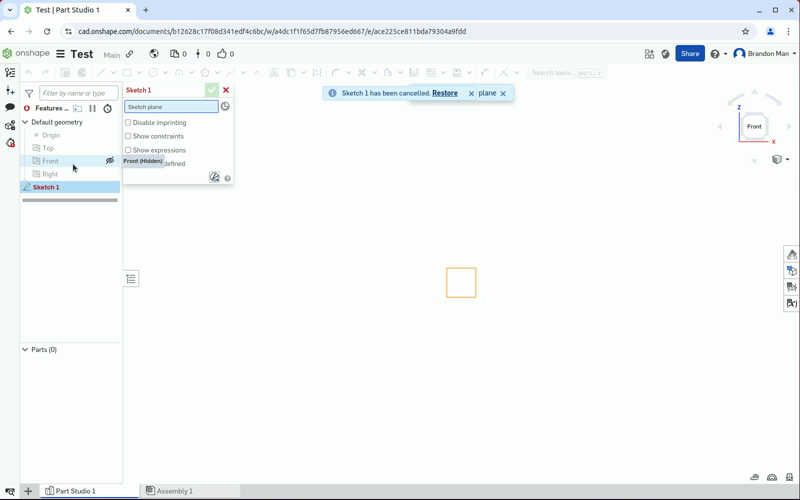
click(73, 163)
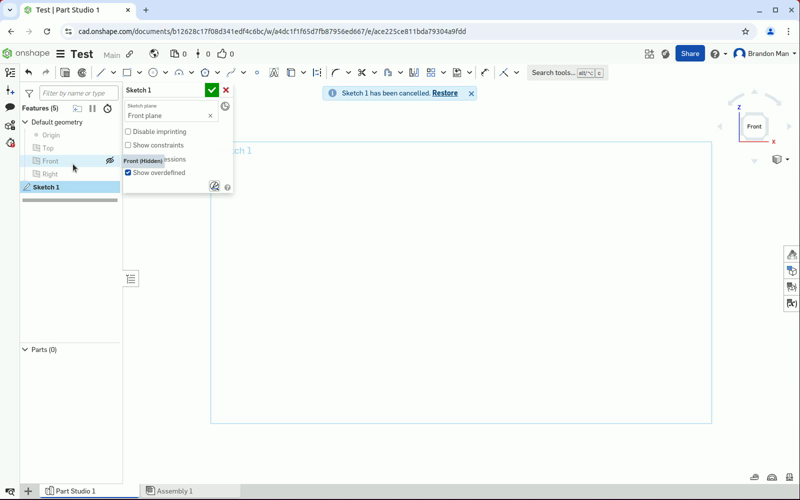
mouse_move(73, 352)
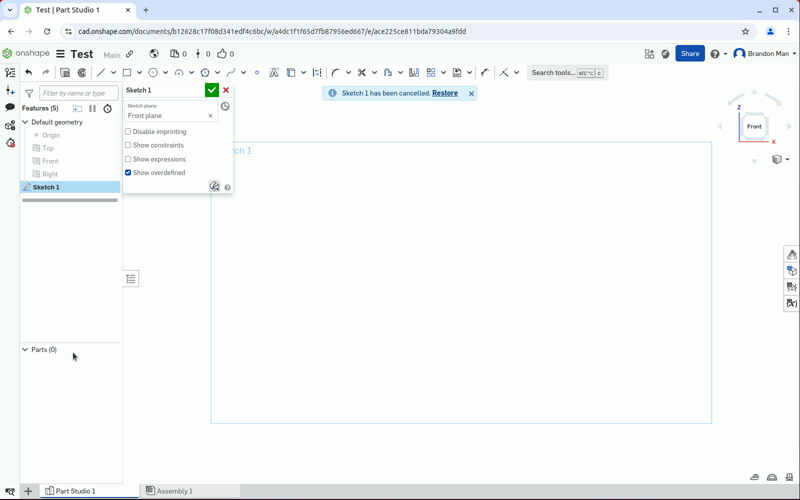
key(y)
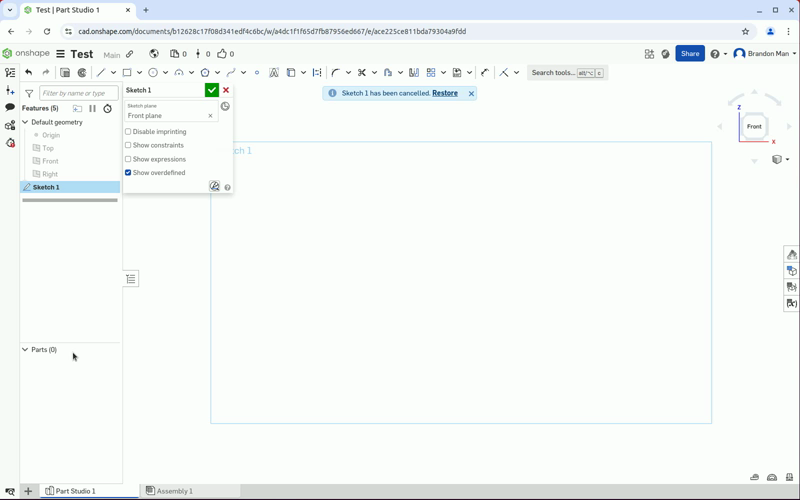
key(l)
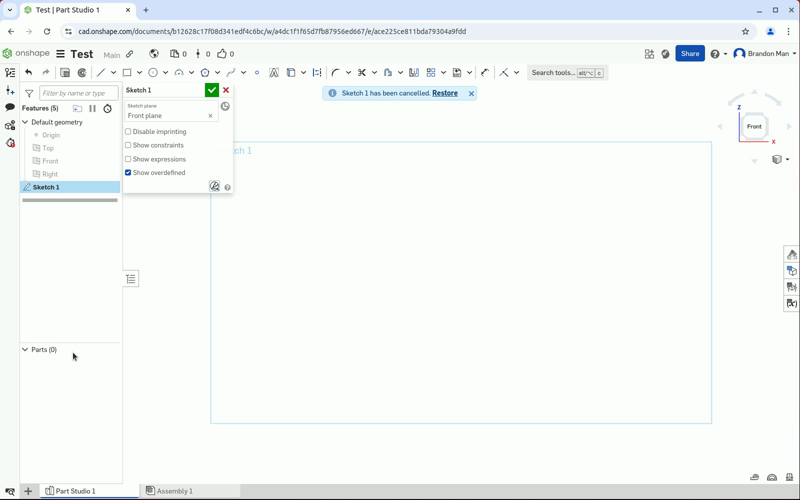
key_down(shift)
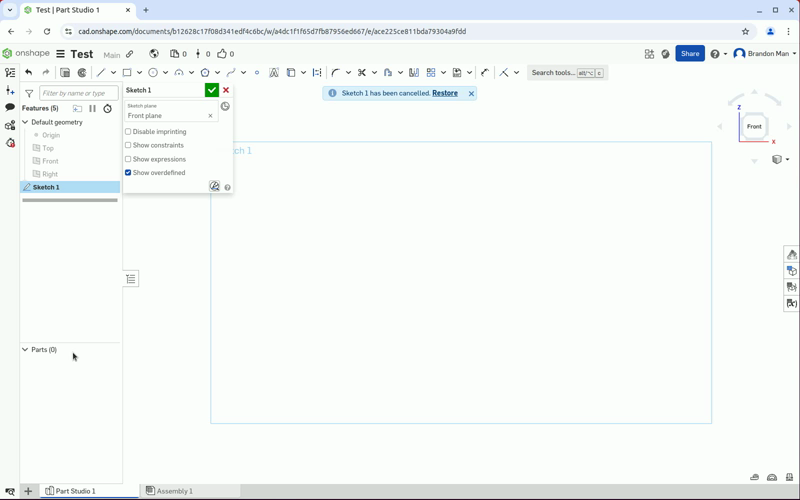
mouse_move(446, 387)
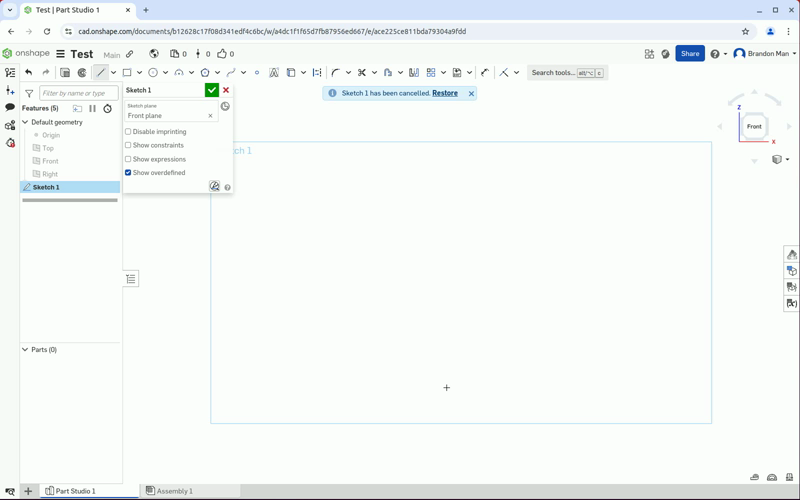
click(446, 387)
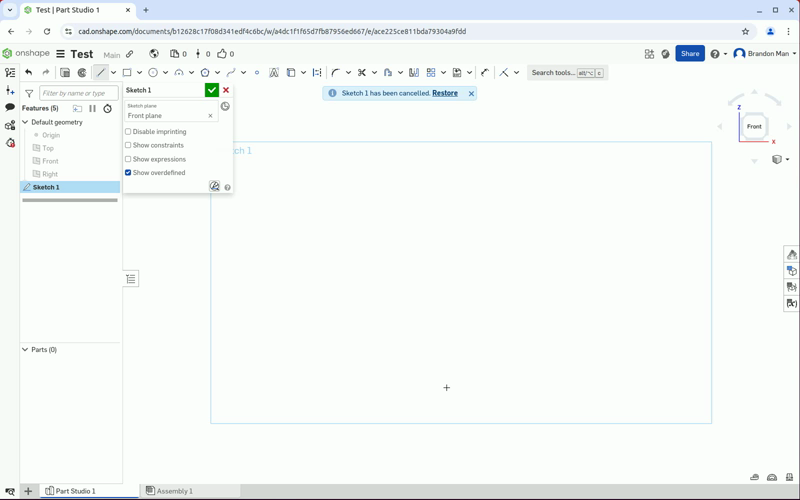
key_up(shift)
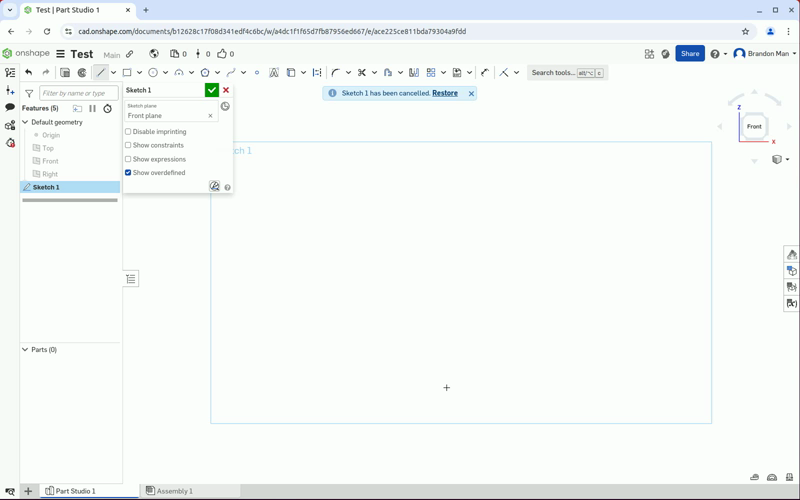
key_down(shift)
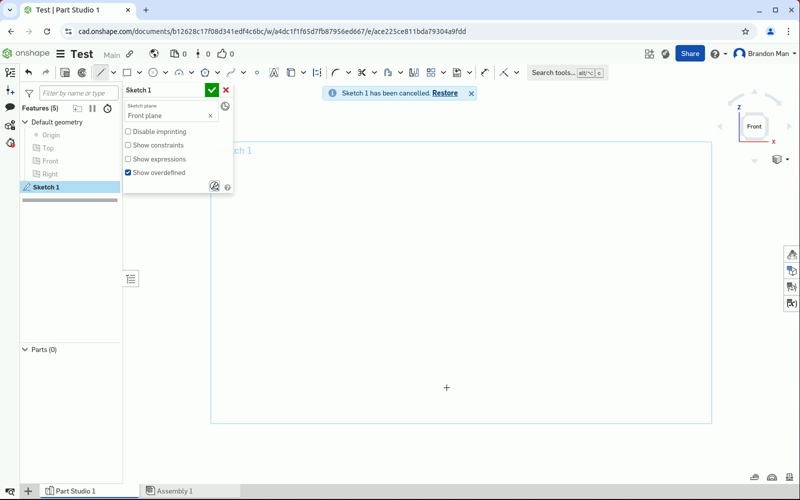
mouse_move(559, 387)
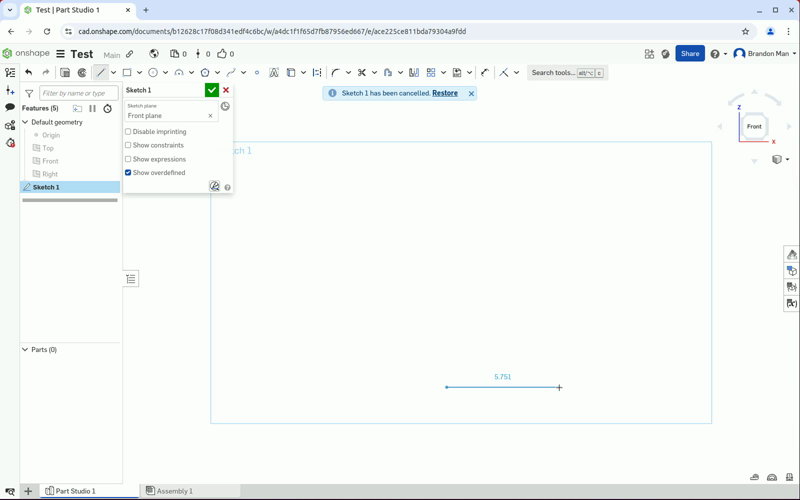
click(559, 387)
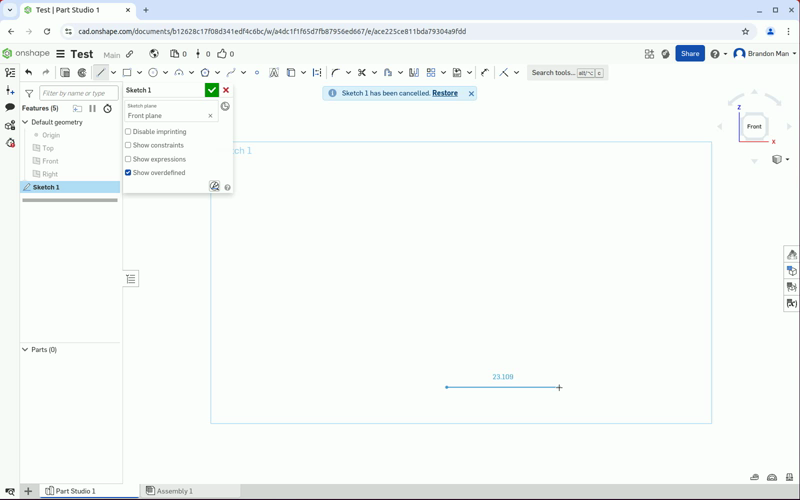
key_up(shift)
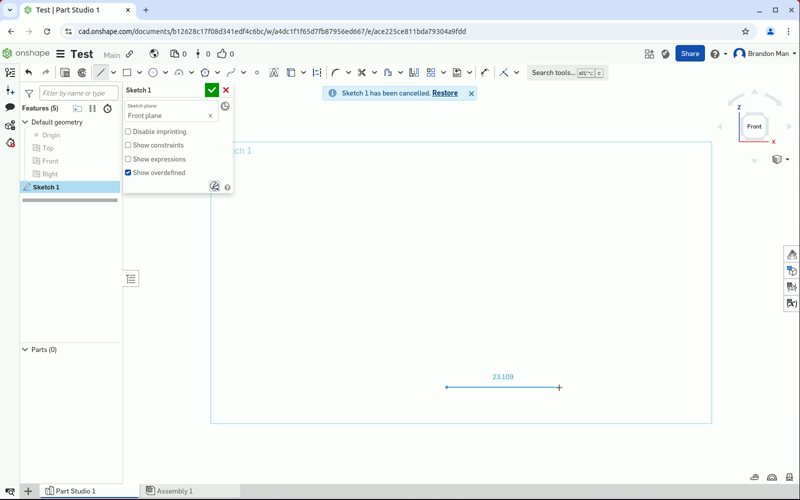
key_down(shift)
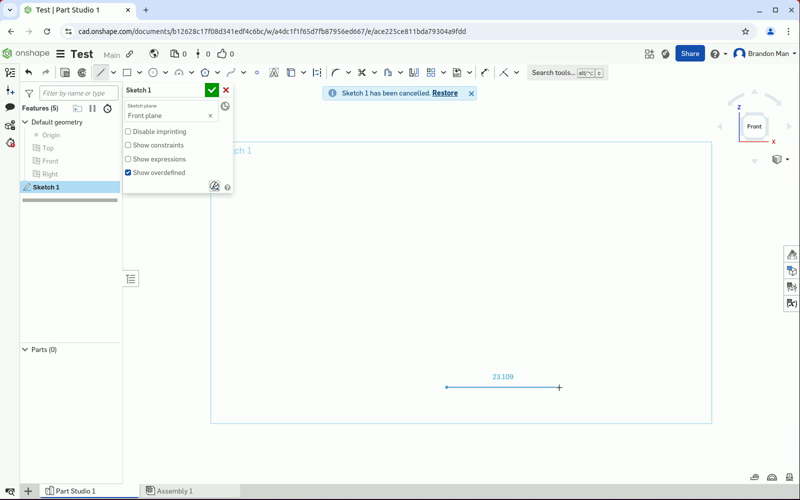
mouse_move(539, 330)
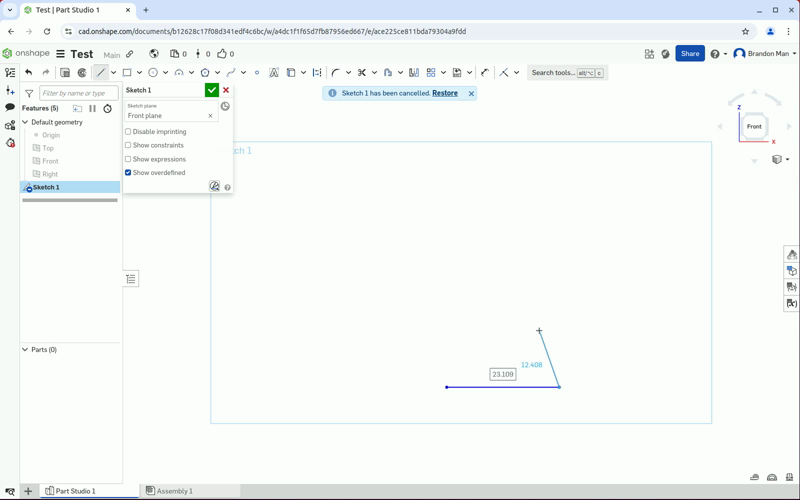
click(539, 330)
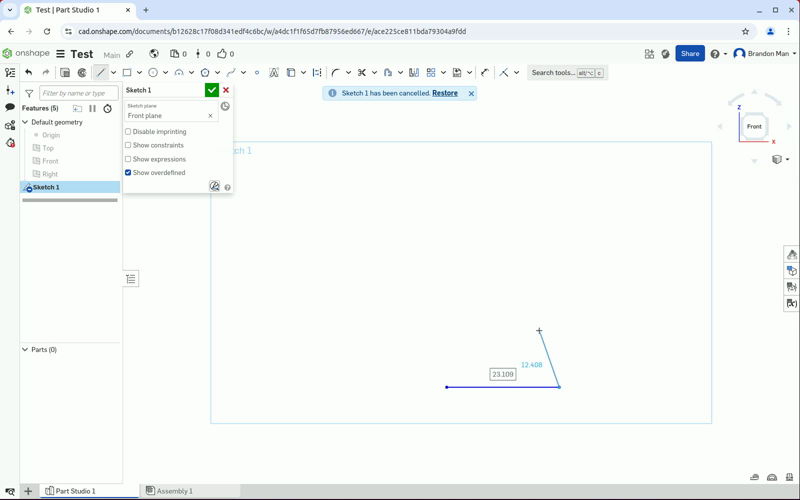
key_up(shift)
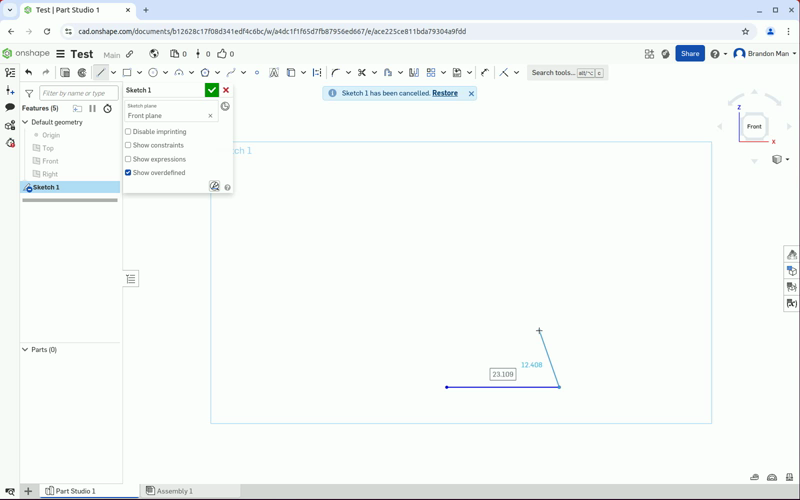
key_down(shift)
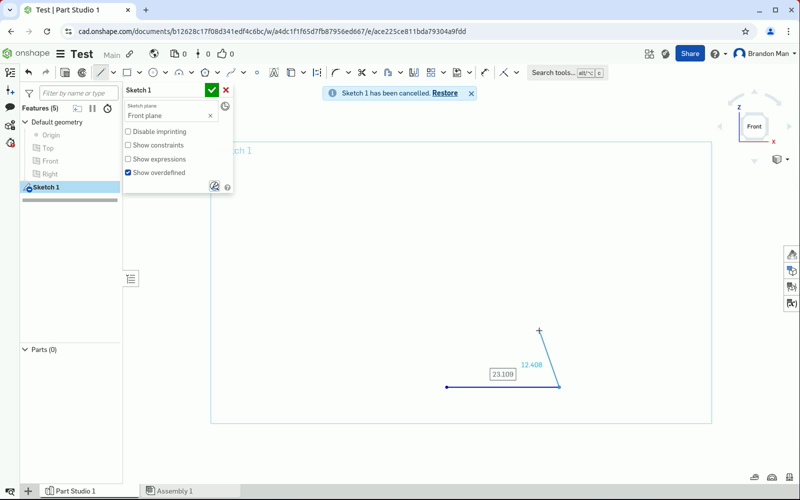
mouse_move(569, 330)
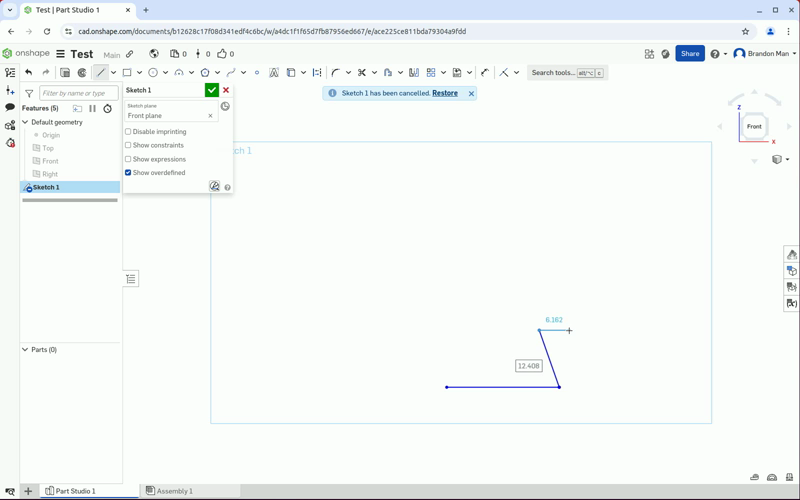
mouse_move(503, 330)
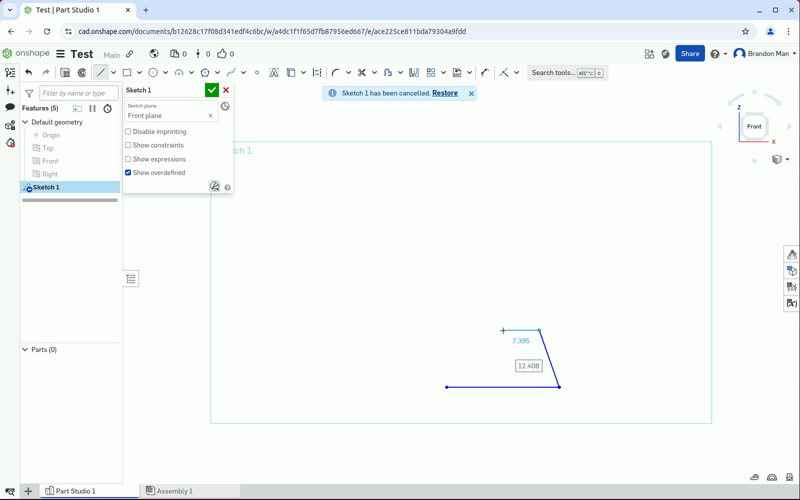
click(503, 330)
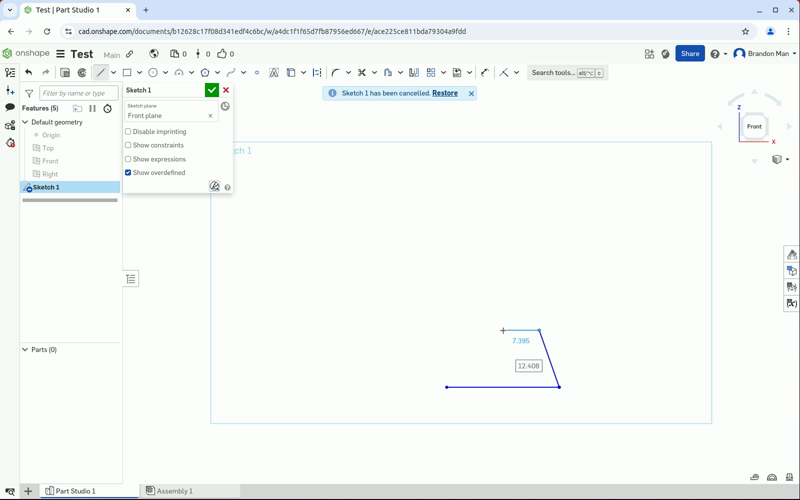
key_up(shift)
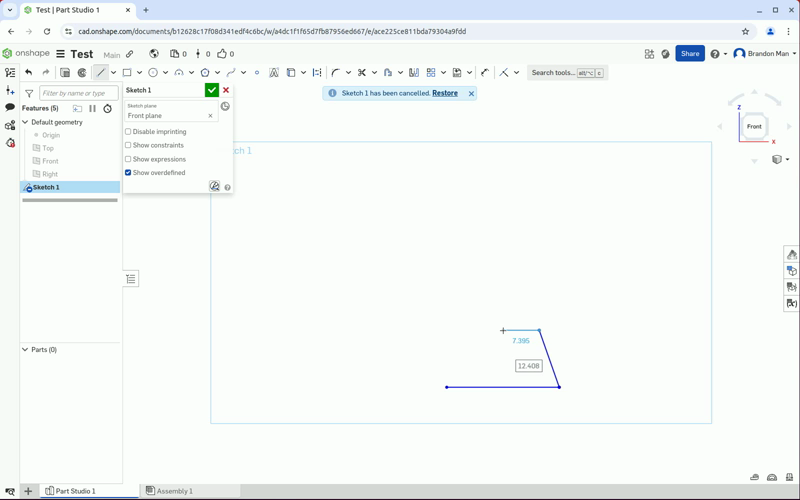
key_down(shift)
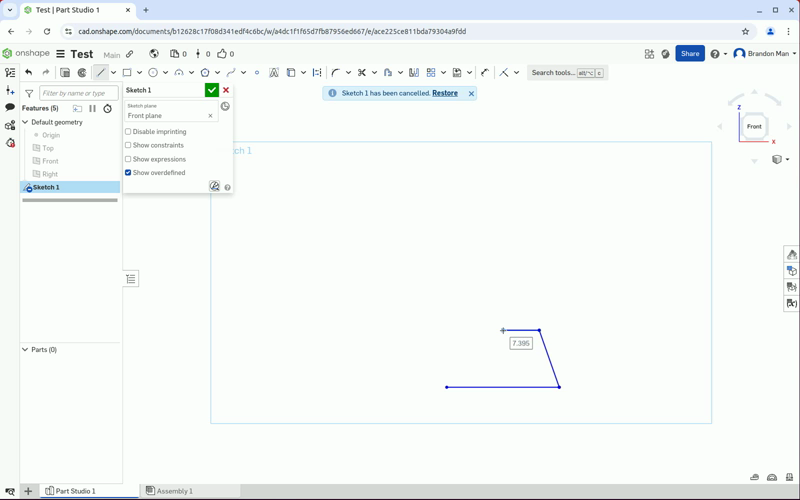
mouse_move(533, 330)
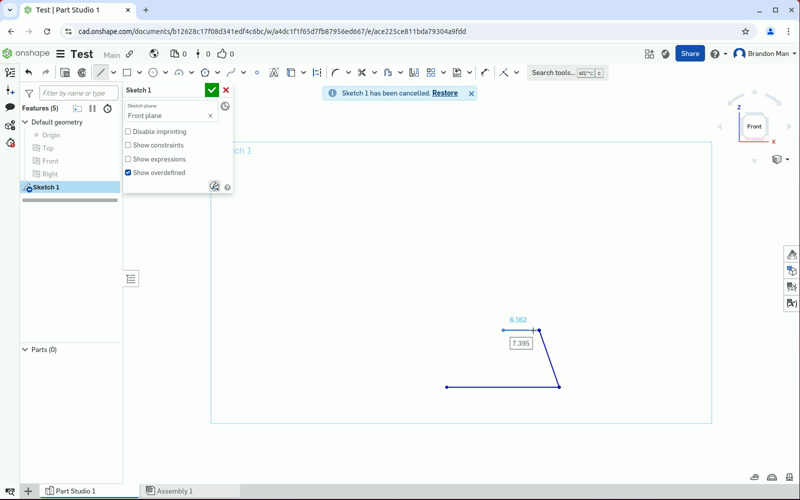
mouse_move(466, 330)
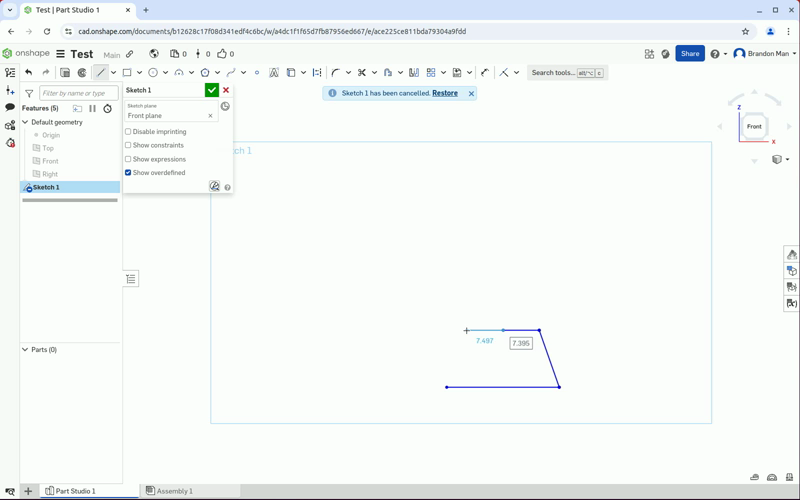
click(466, 330)
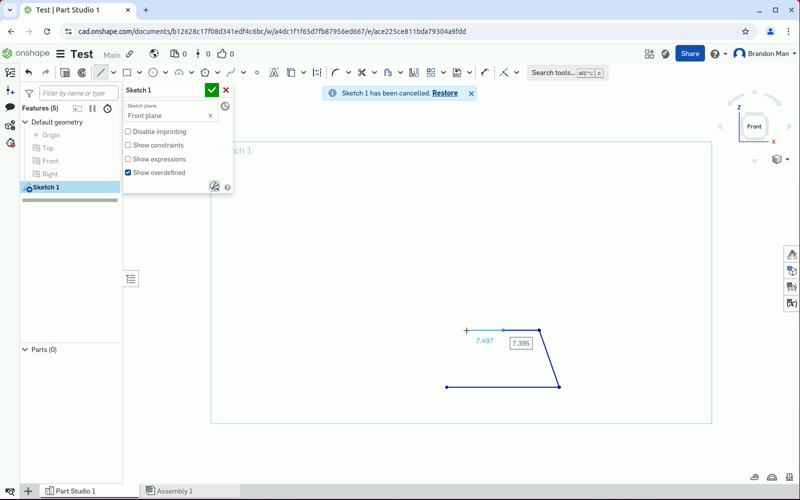
key_up(shift)
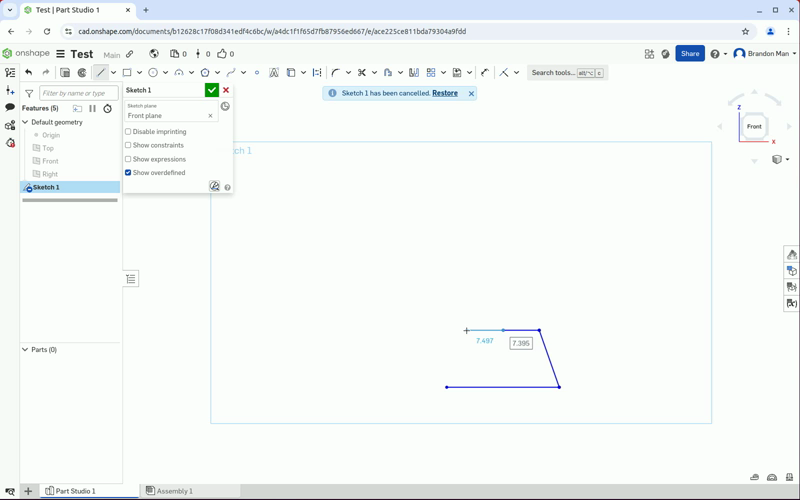
key_down(shift)
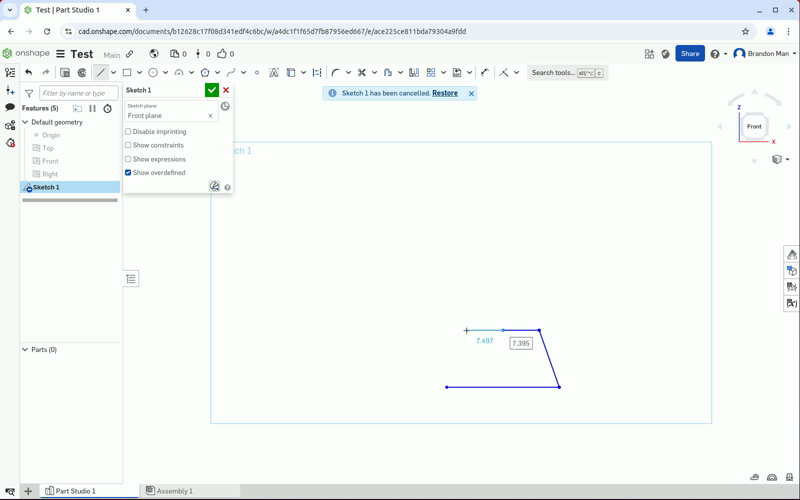
mouse_move(446, 387)
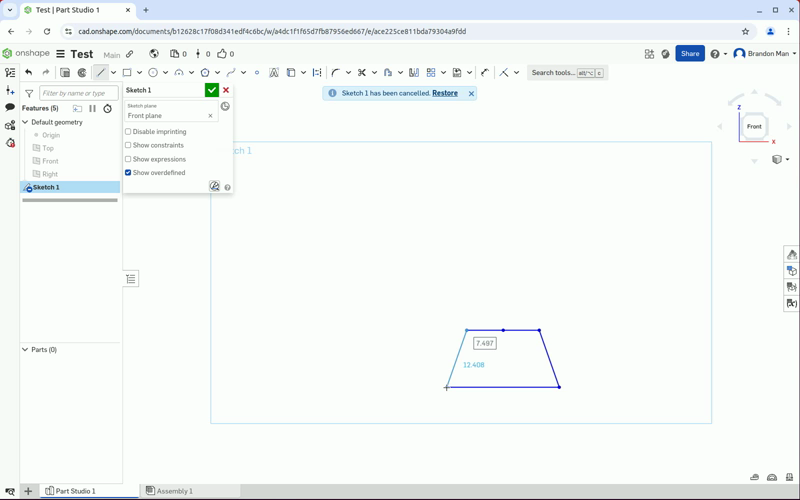
key_up(shift)
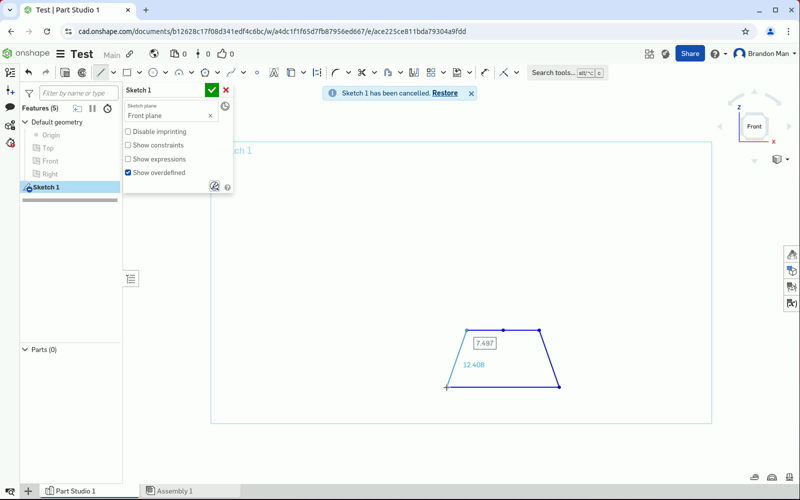
click(446, 387)
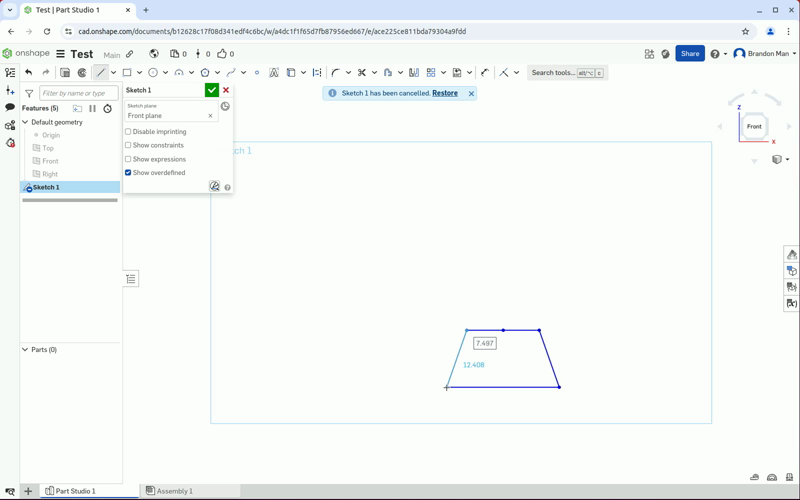
key(esc)
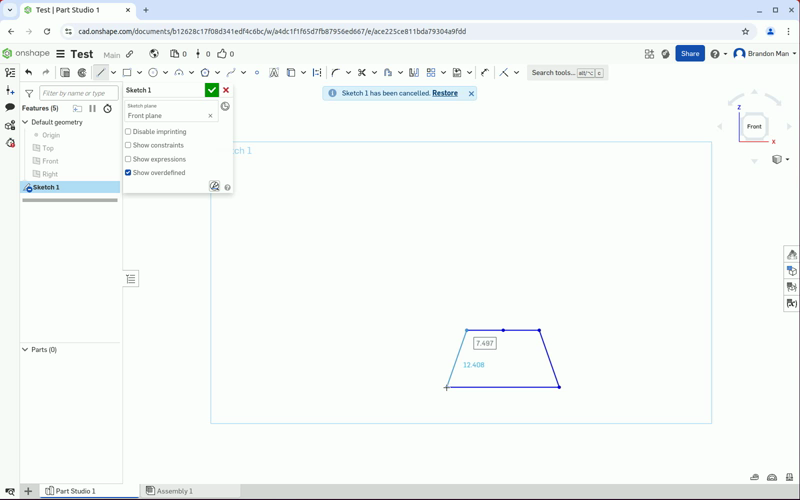
mouse_move(530, 336)
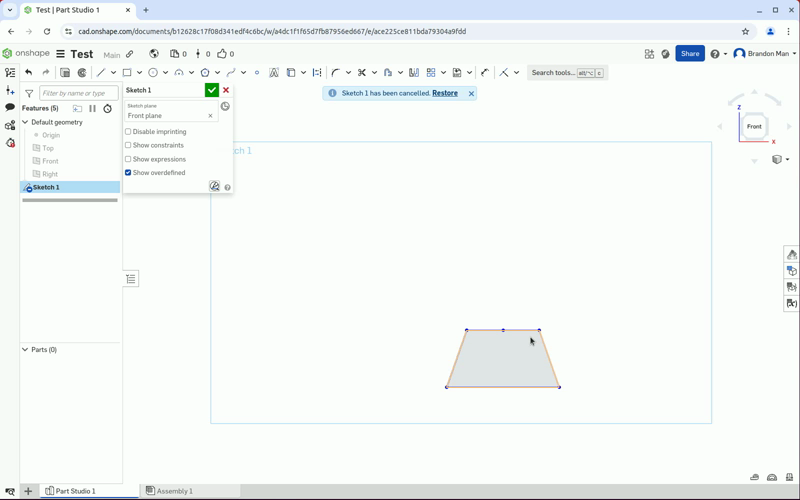
click(530, 336)
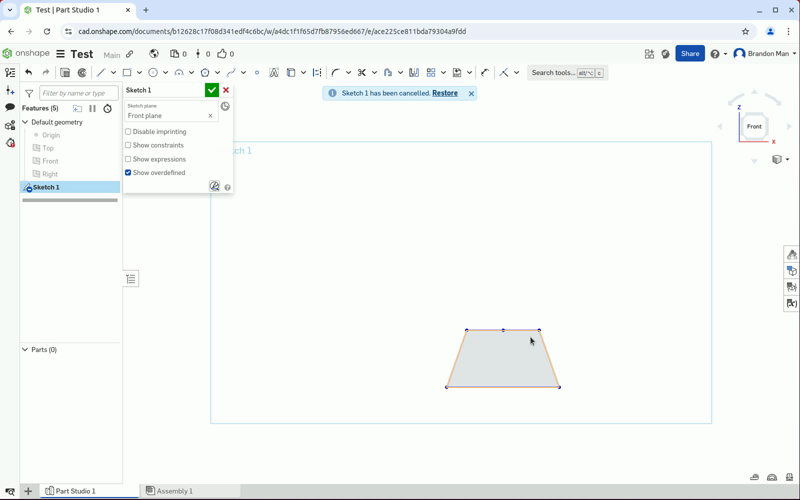
mouse_move(73, 352)
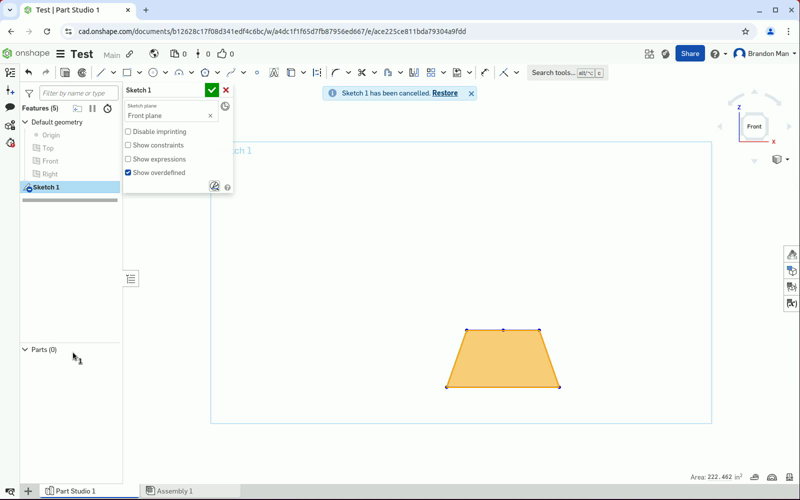
key(shift+y)
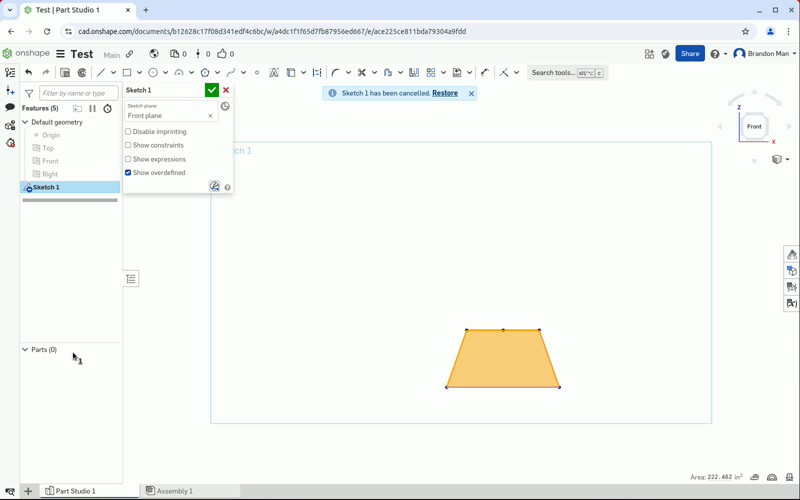
key(shift+e)
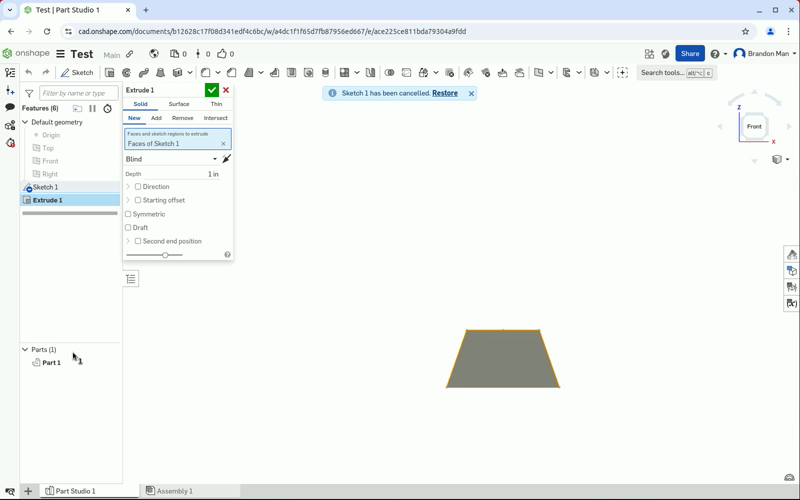
mouse_move(143, 106)
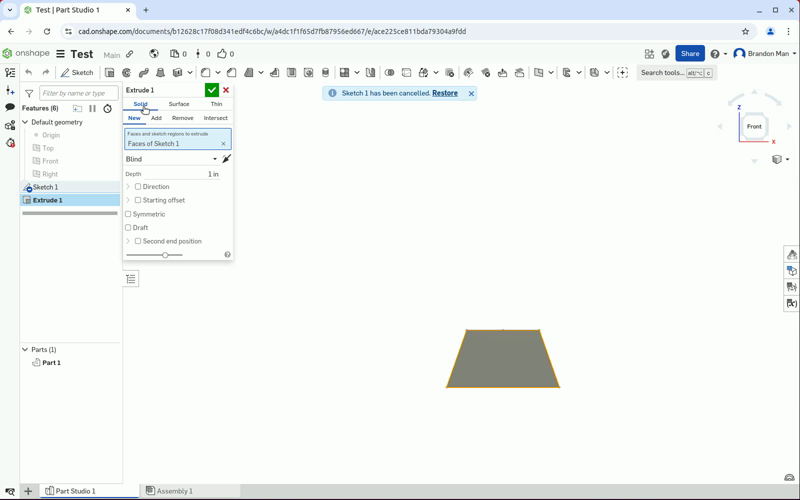
click(143, 106)
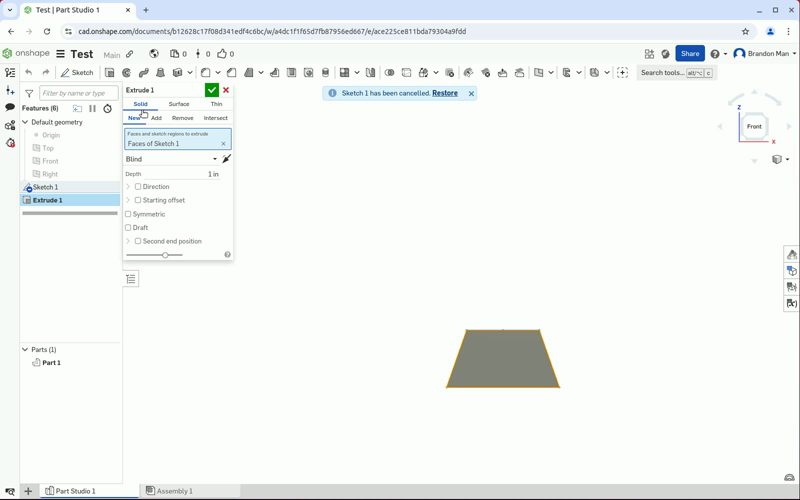
mouse_move(137, 120)
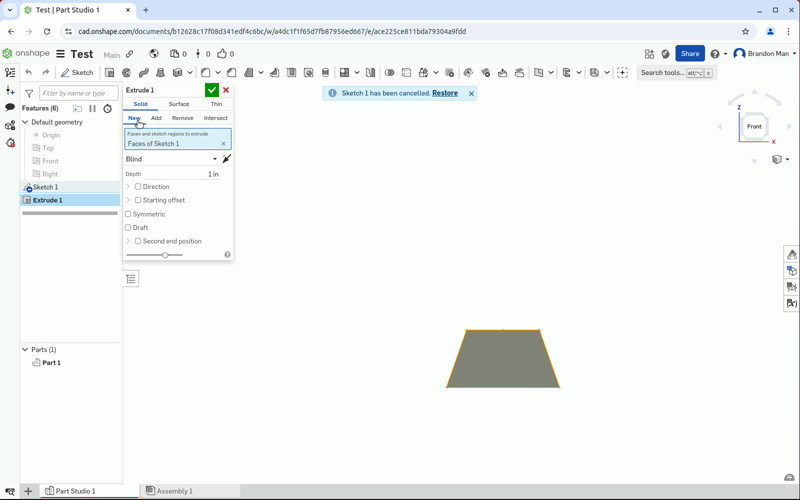
click(137, 120)
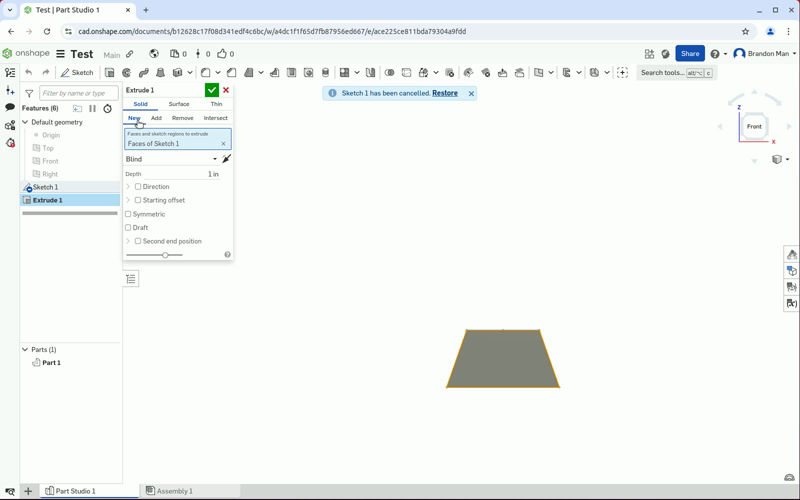
key(tab, 4)
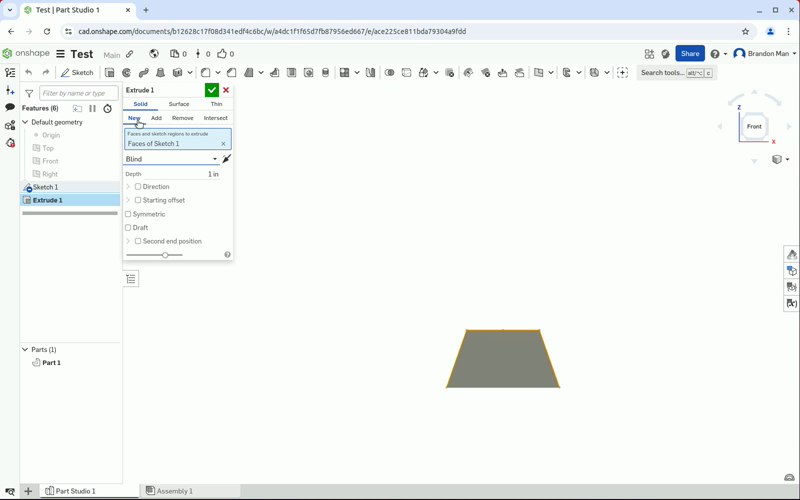
text(-23.108)
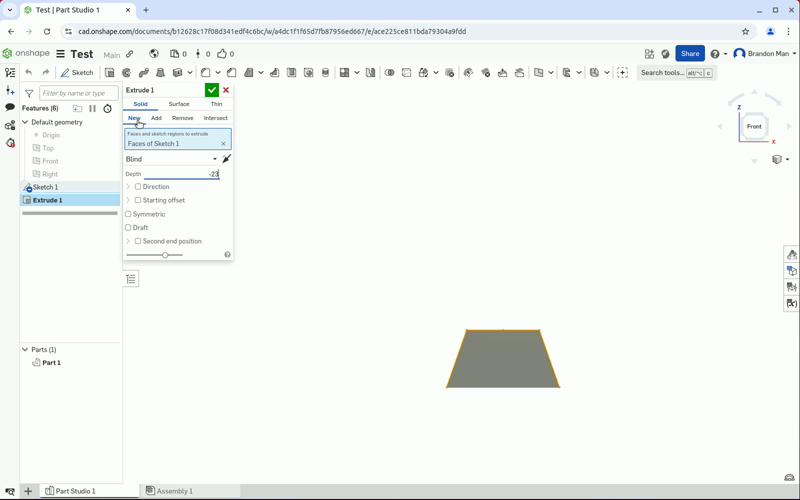
key(enter)
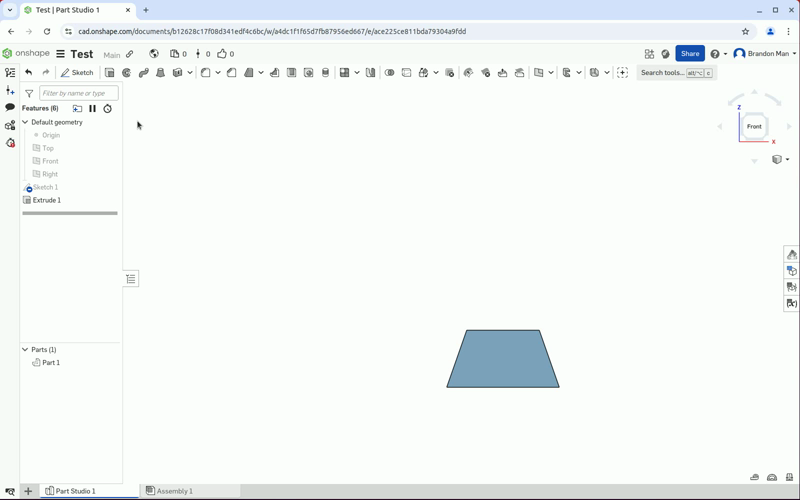
key(shift+h)
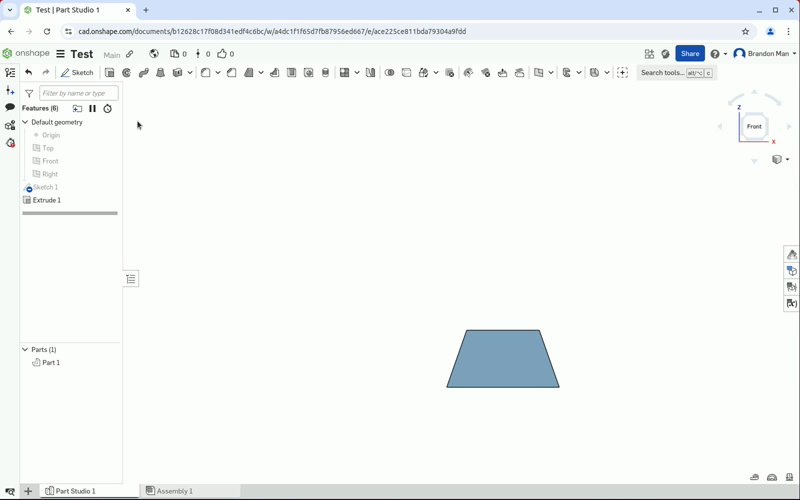
key(shift+h)
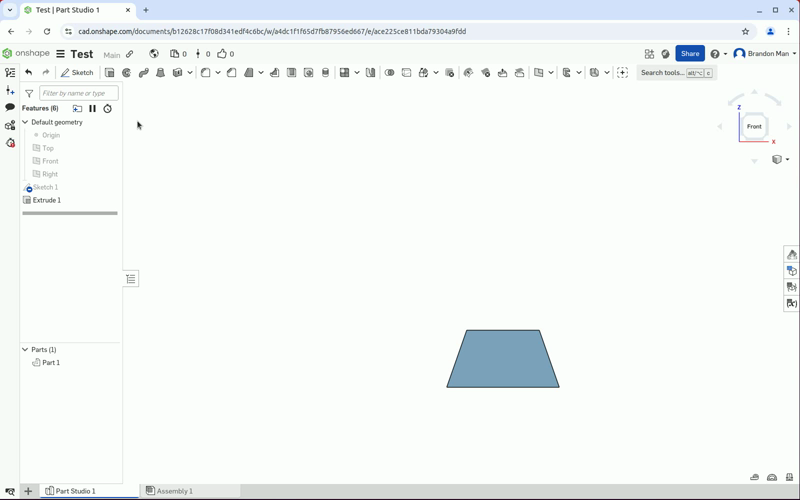
mouse_move(73, 189)
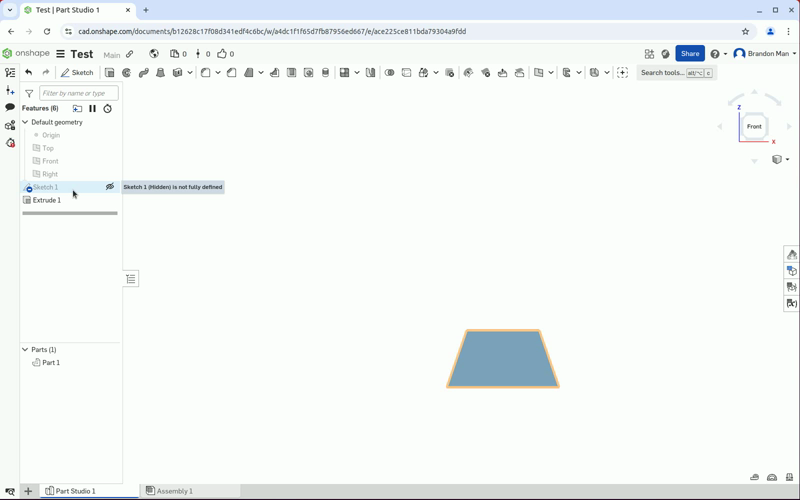
click(73, 189)
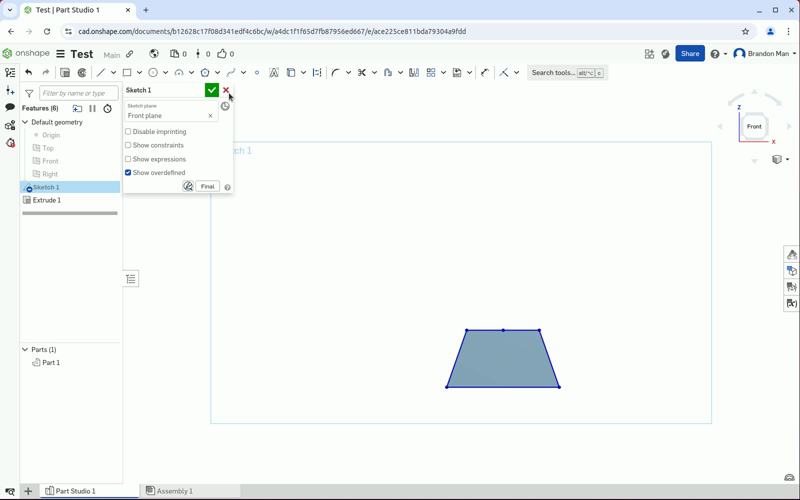
mouse_move(229, 92)
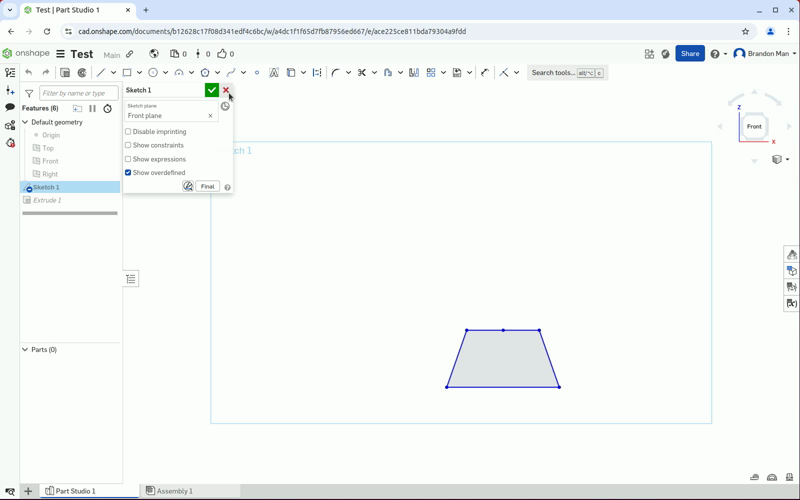
click(229, 92)
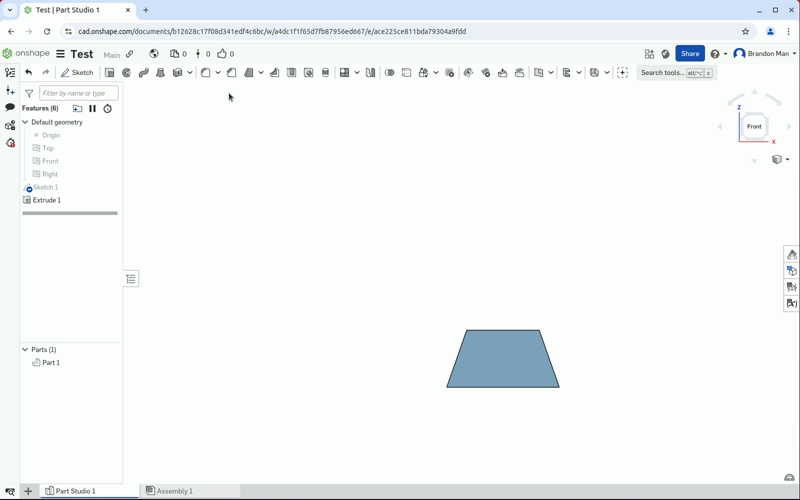
mouse_move(73, 352)
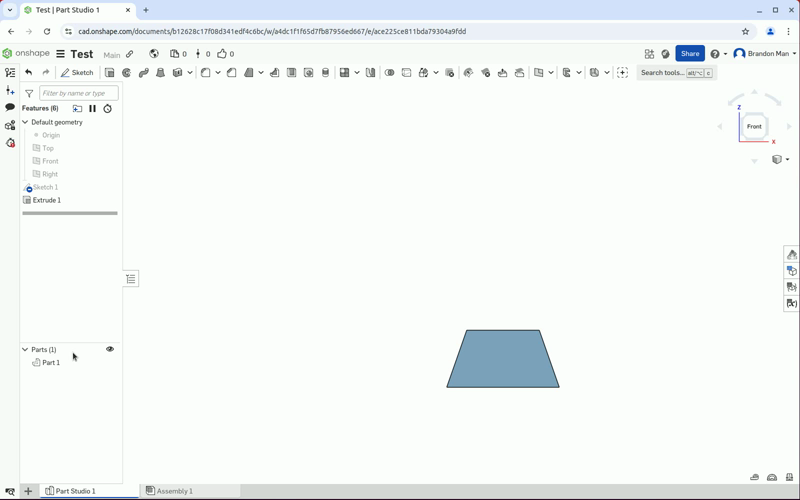
key(y)
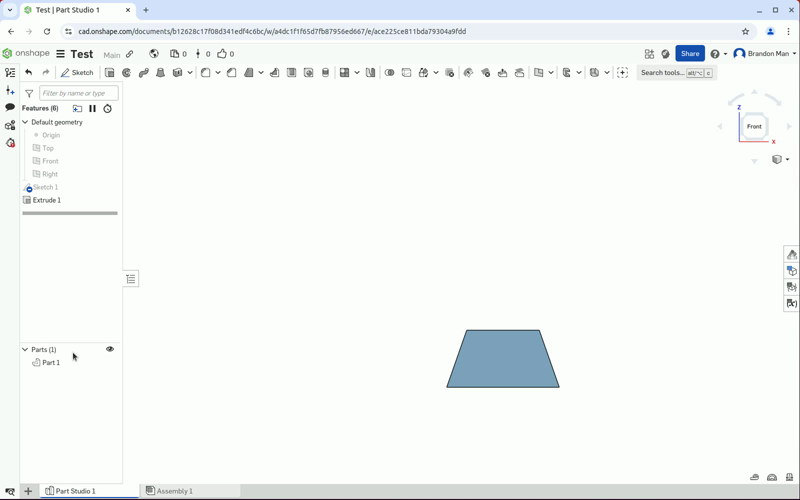
key(shift+p)
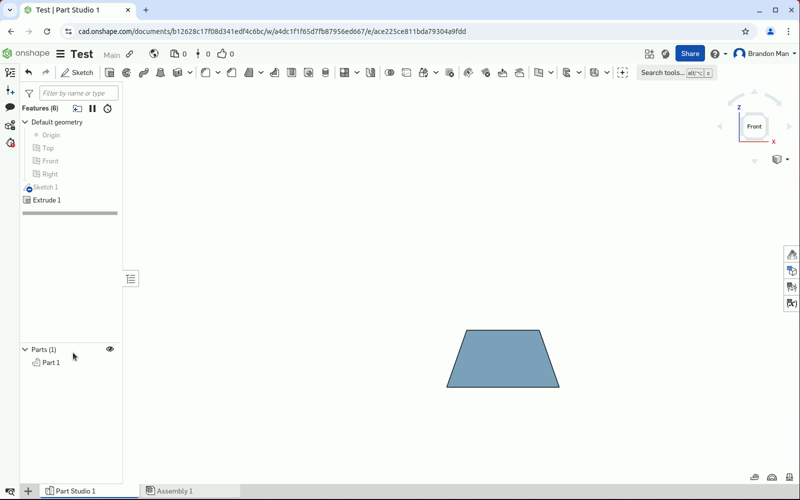
key(space)
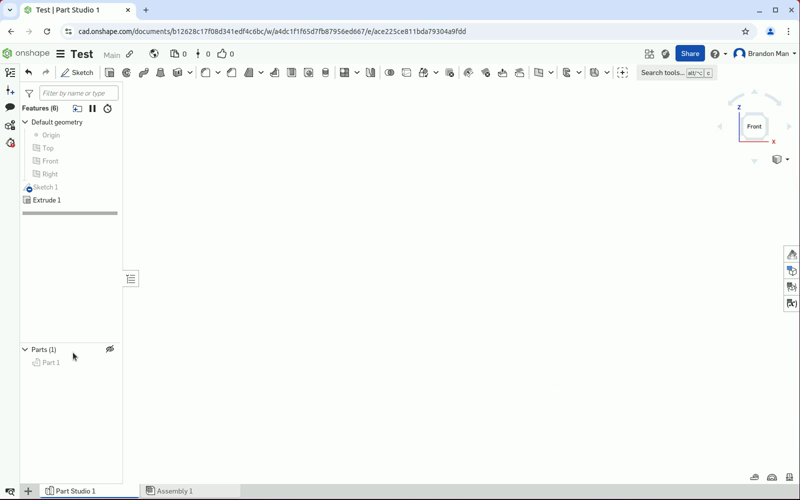
key_down(shift)
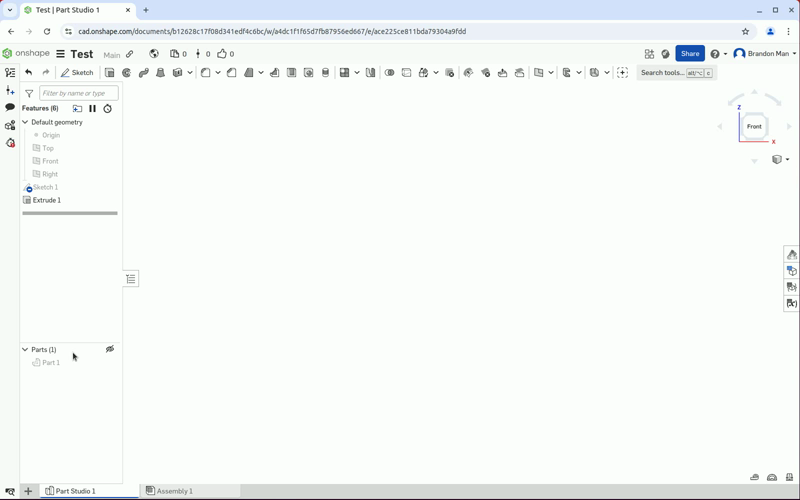
key(down)
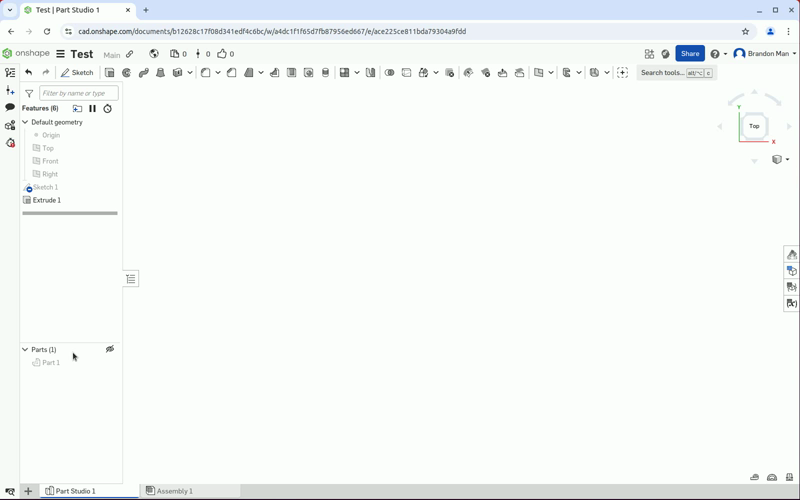
key_up(shift)
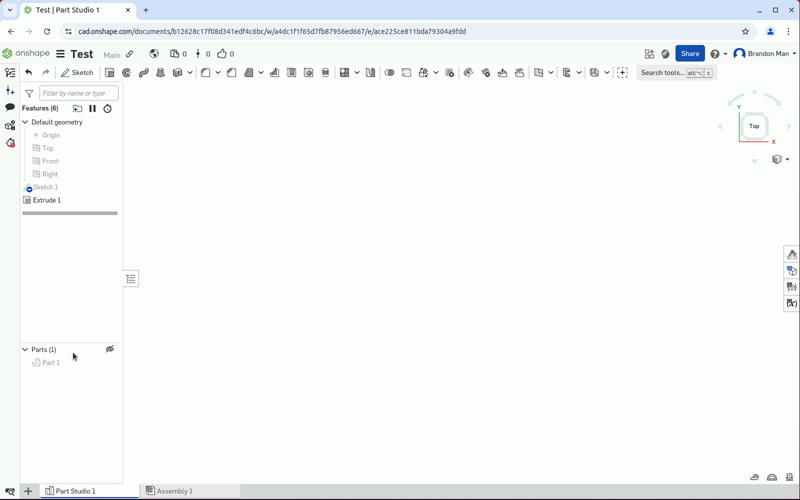
mouse_move(73, 352)
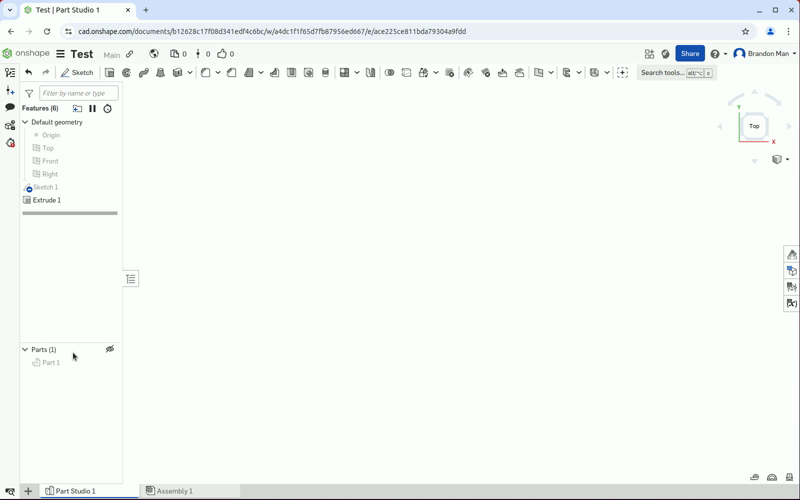
key(shift+y)
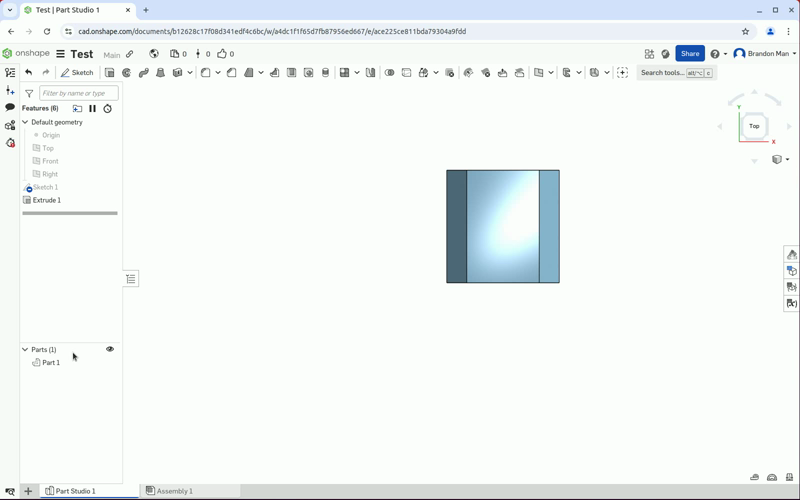
mouse_move(541, 75)
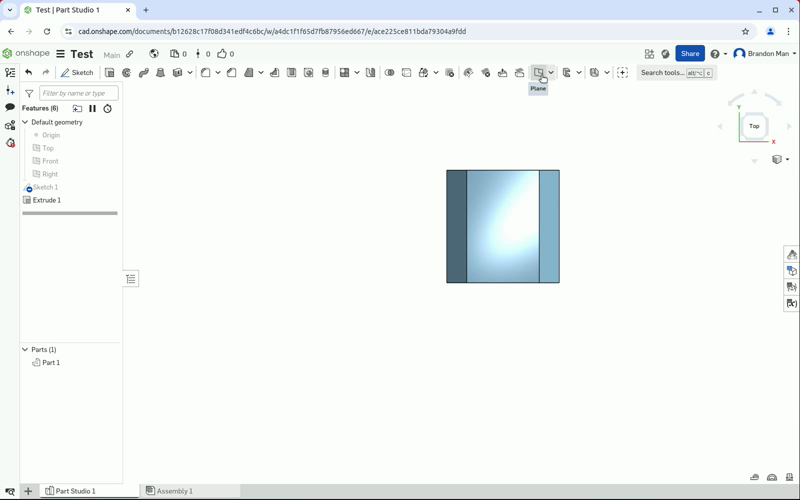
click(541, 75)
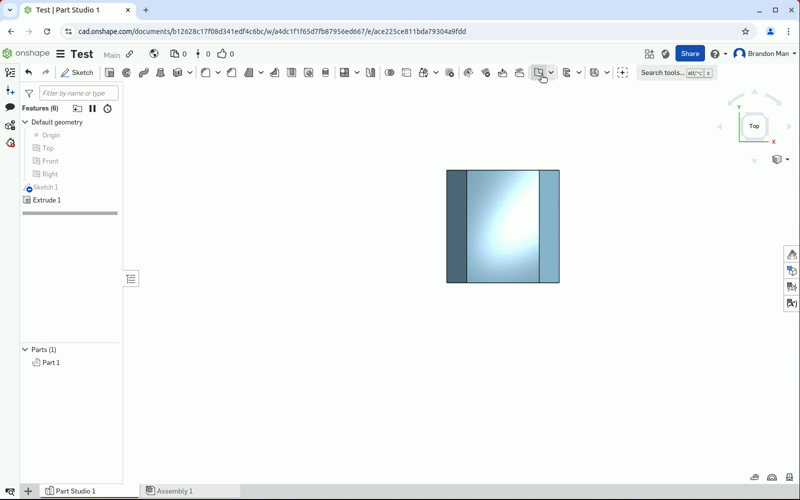
mouse_move(73, 150)
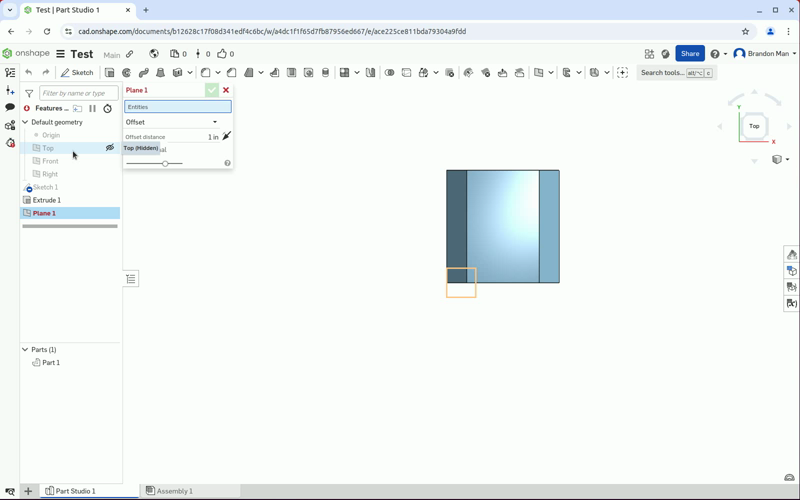
click(73, 150)
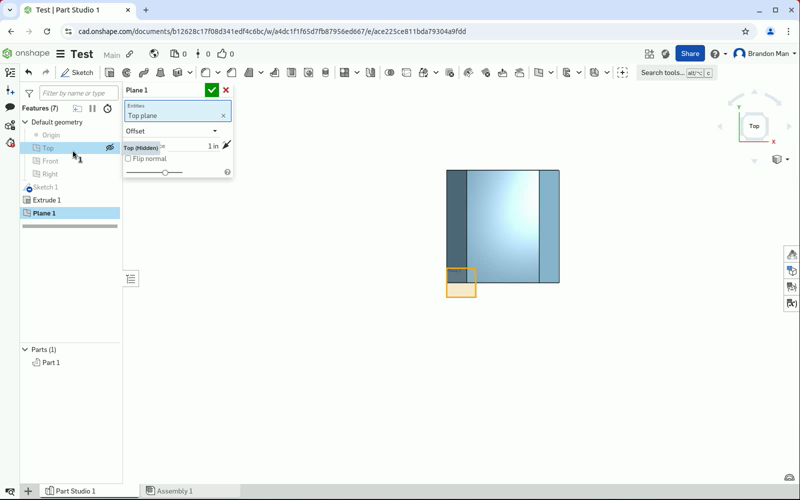
key(tab, 2)
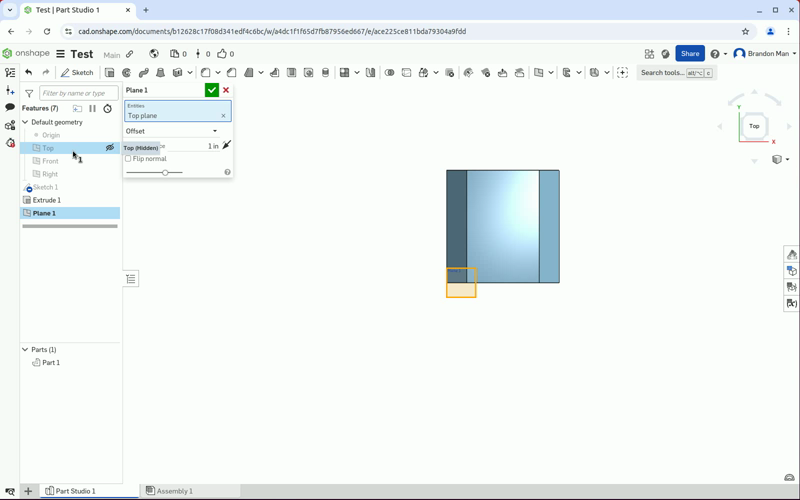
text(9.86)
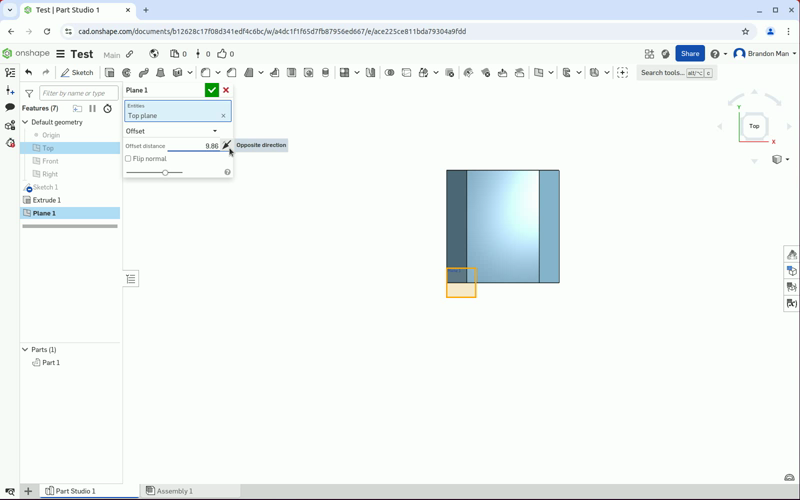
mouse_move(229, 147)
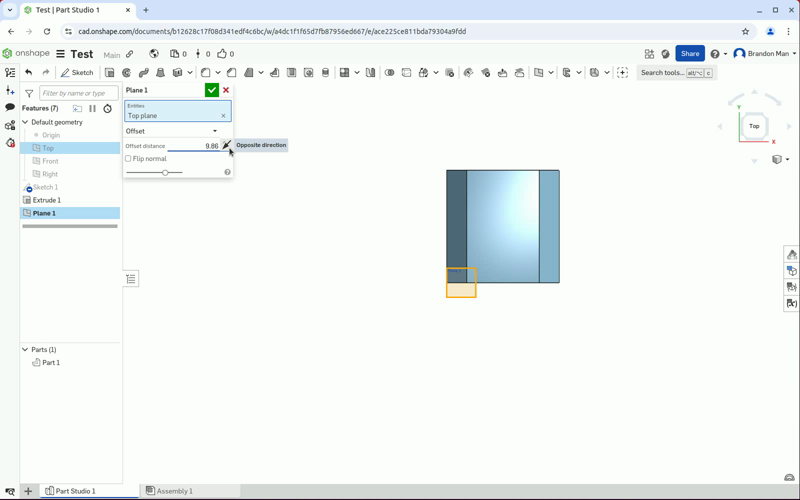
click(229, 147)
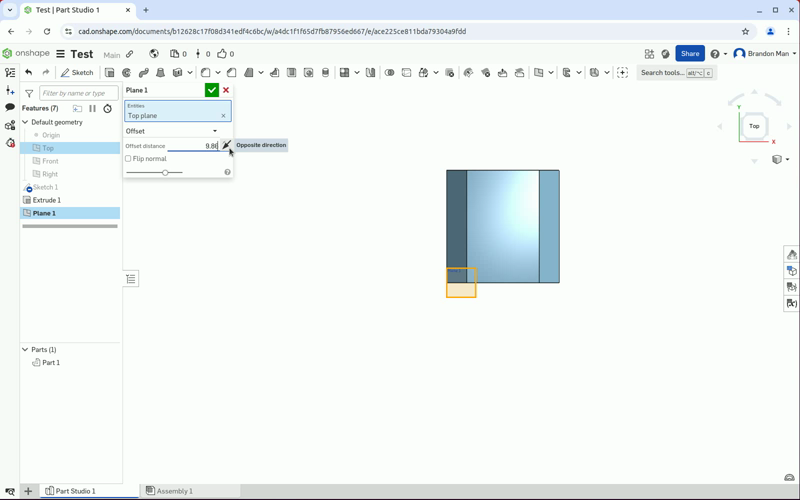
key(enter, 2)
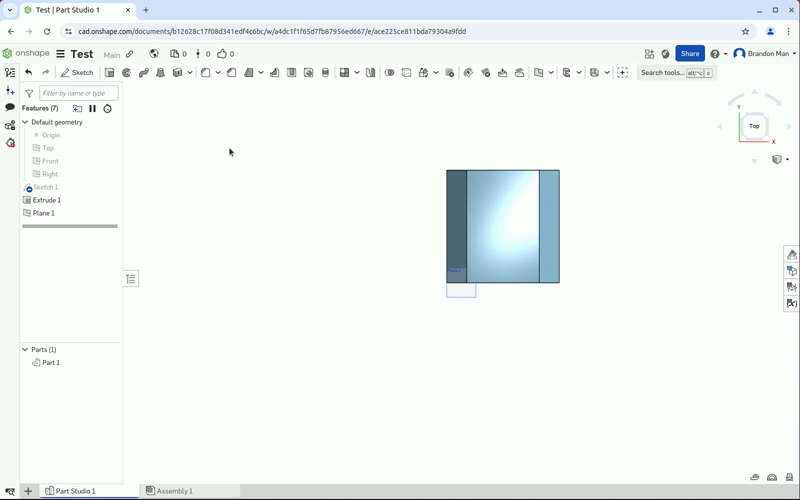
key(shift+s)
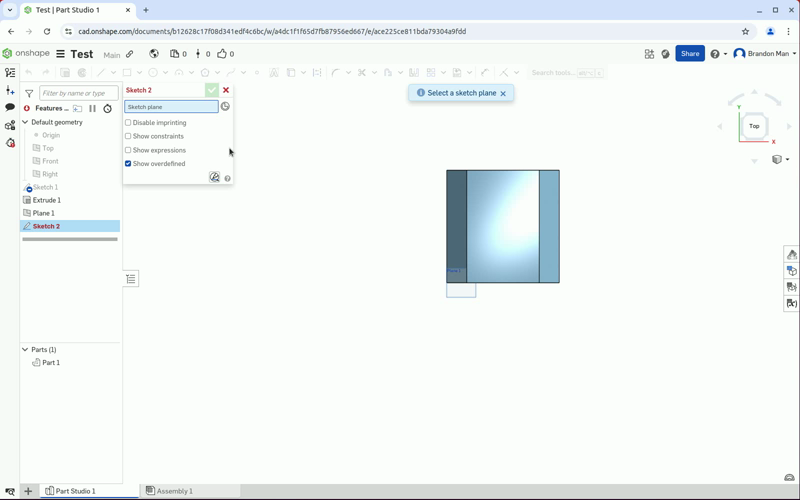
mouse_move(73, 215)
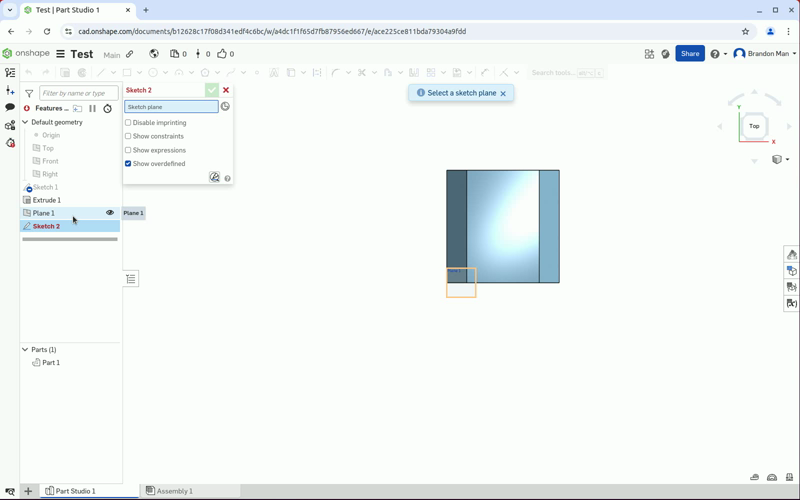
click(73, 215)
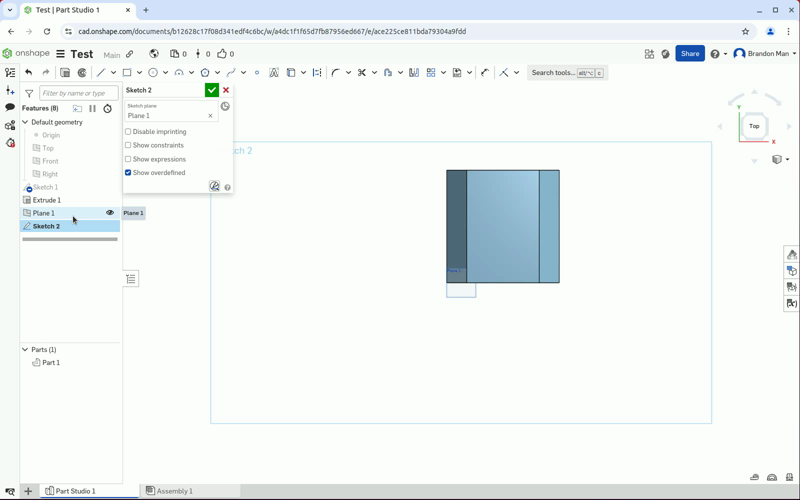
mouse_move(73, 352)
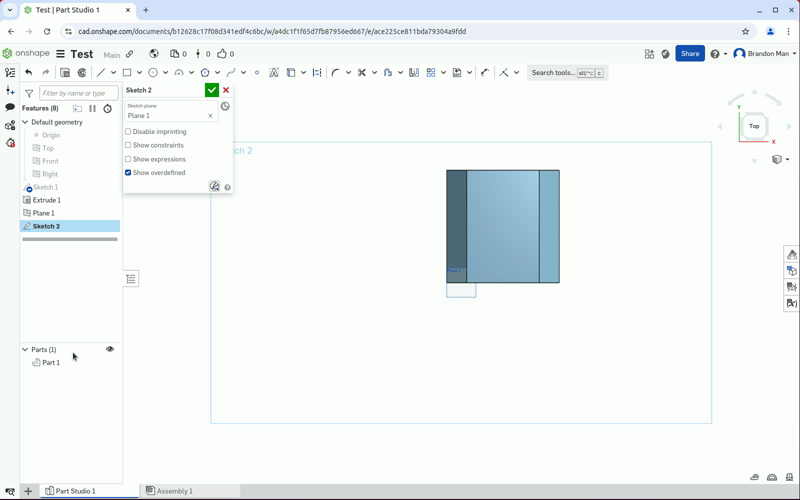
key(y)
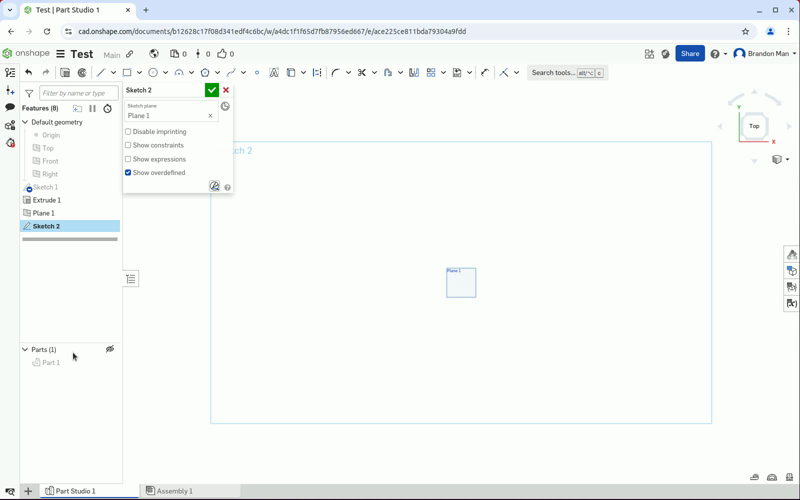
key(c)
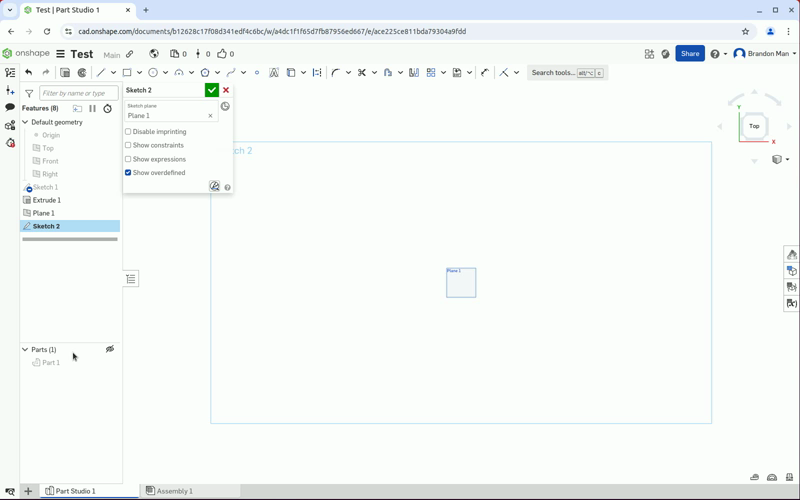
key_down(shift)
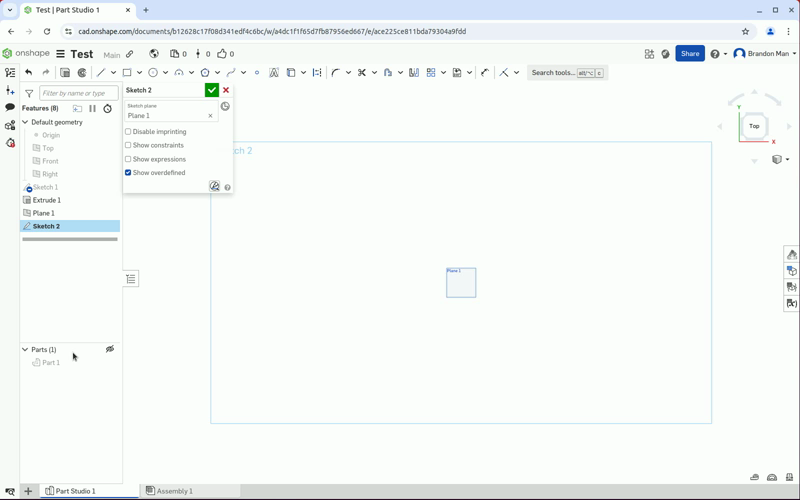
mouse_move(503, 226)
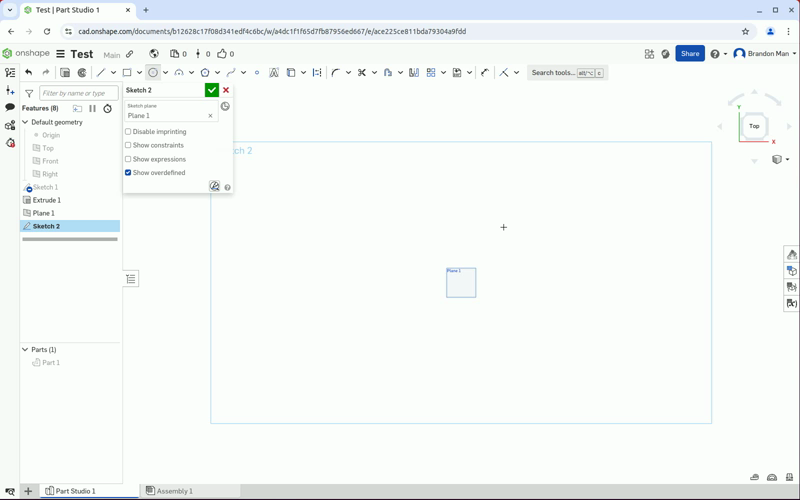
click(503, 226)
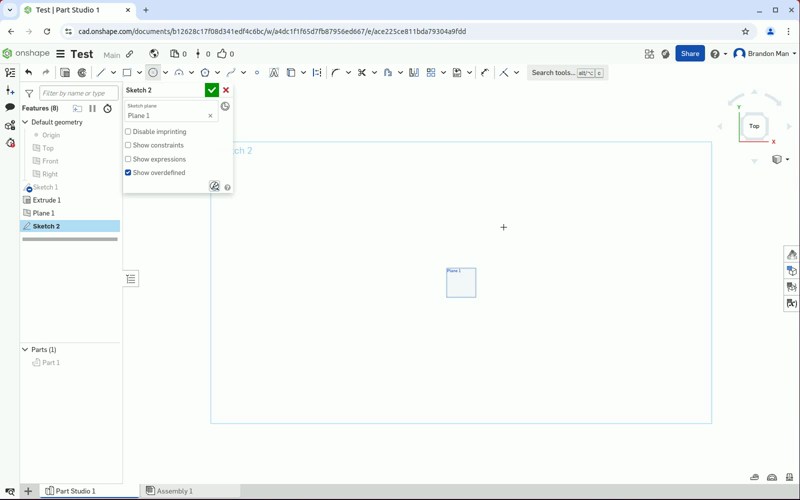
key_up(shift)
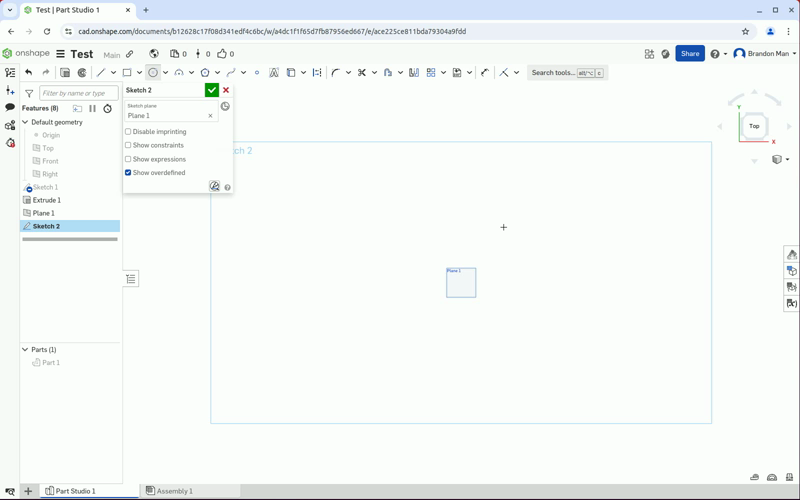
mouse_move(518, 226)
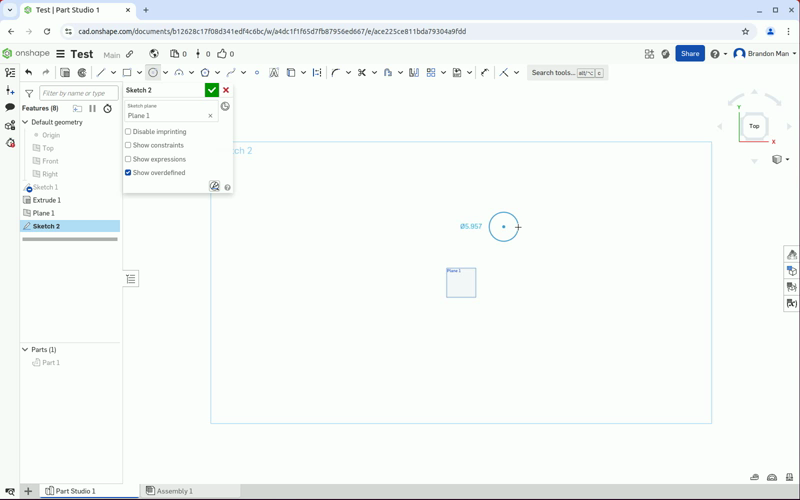
click(518, 226)
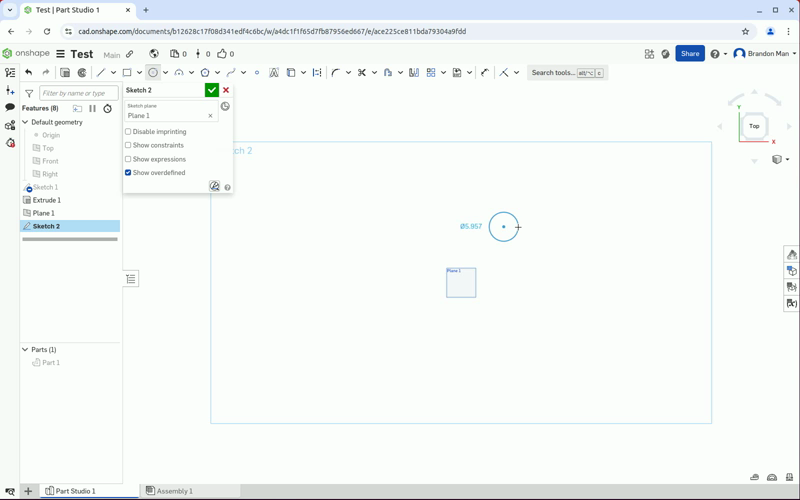
key(esc)
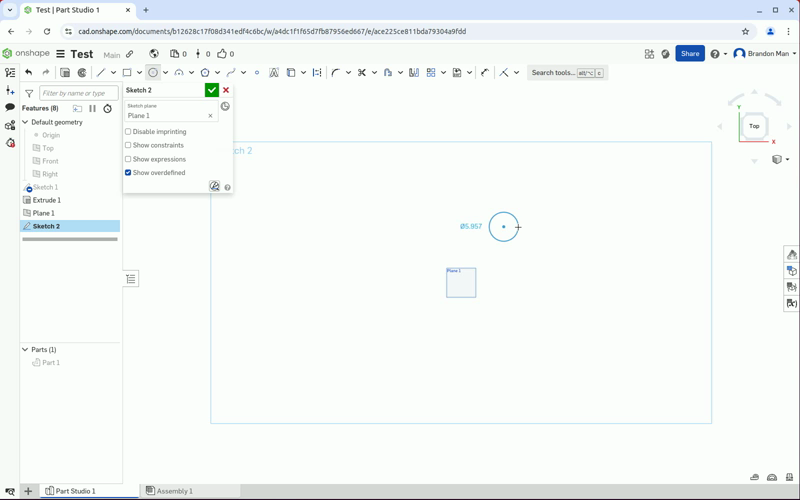
mouse_move(513, 228)
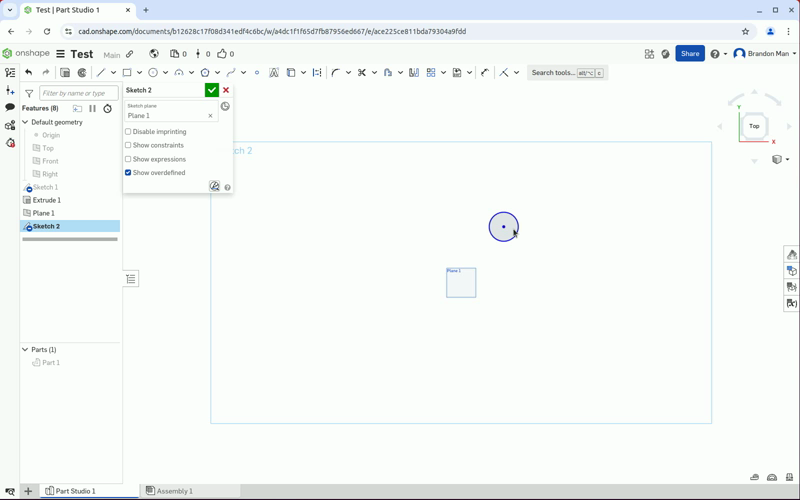
scroll(6)
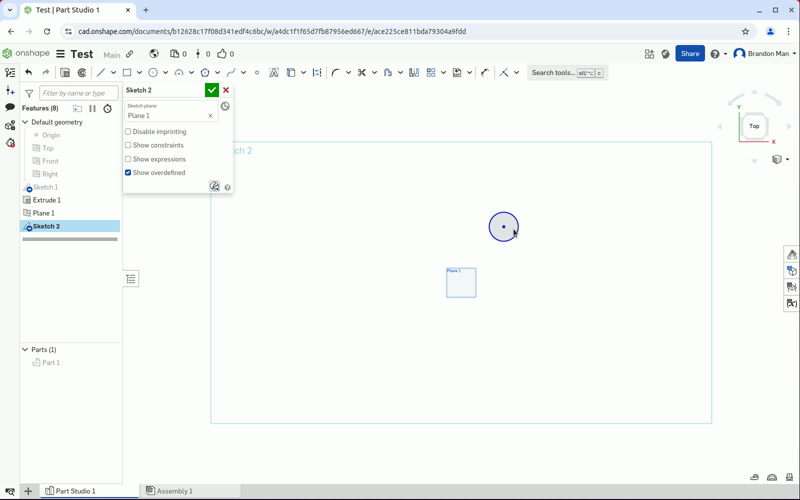
scroll(6)
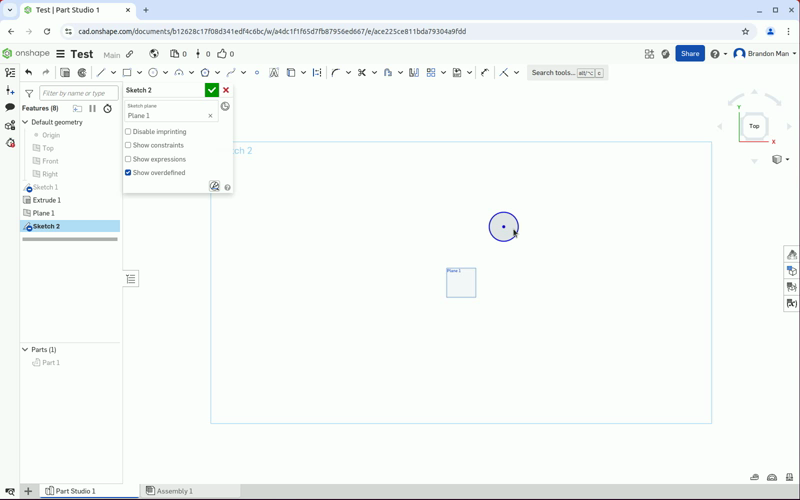
scroll(6)
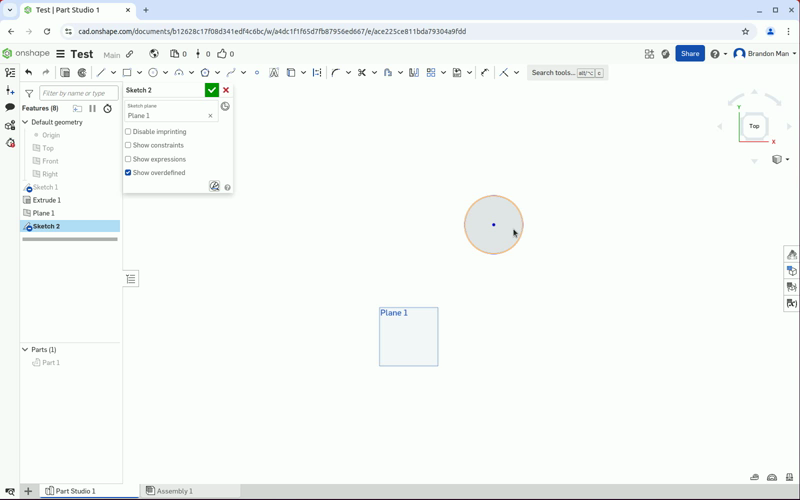
scroll(6)
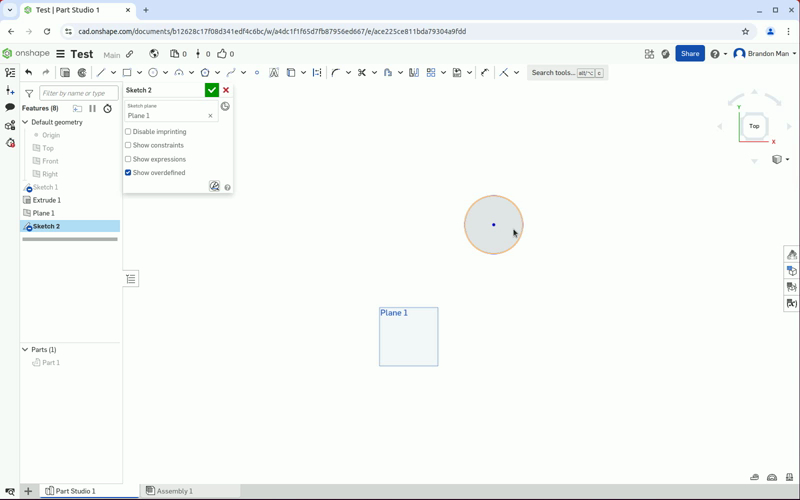
scroll(6)
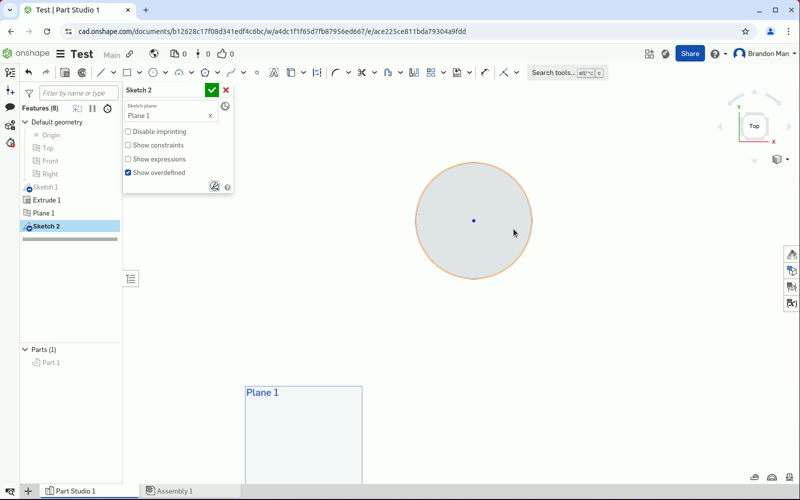
scroll(6)
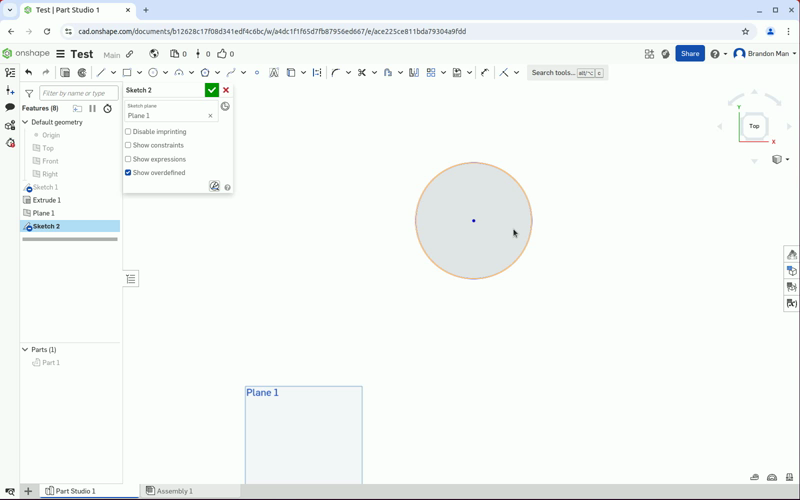
scroll(6)
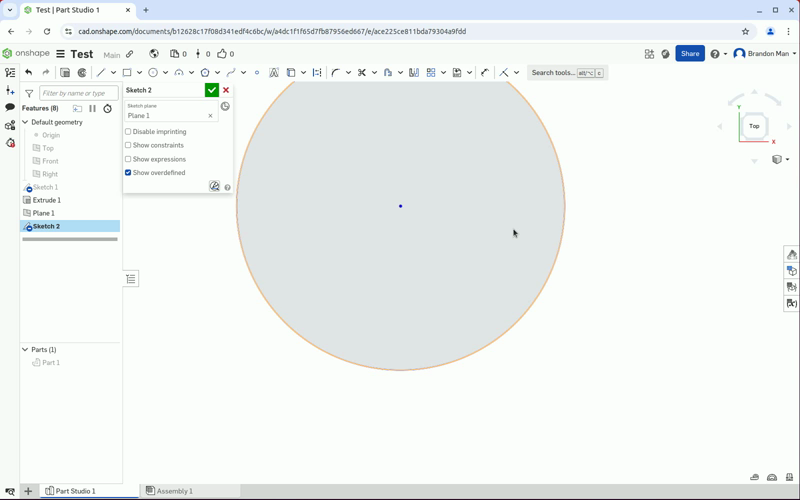
click(513, 228)
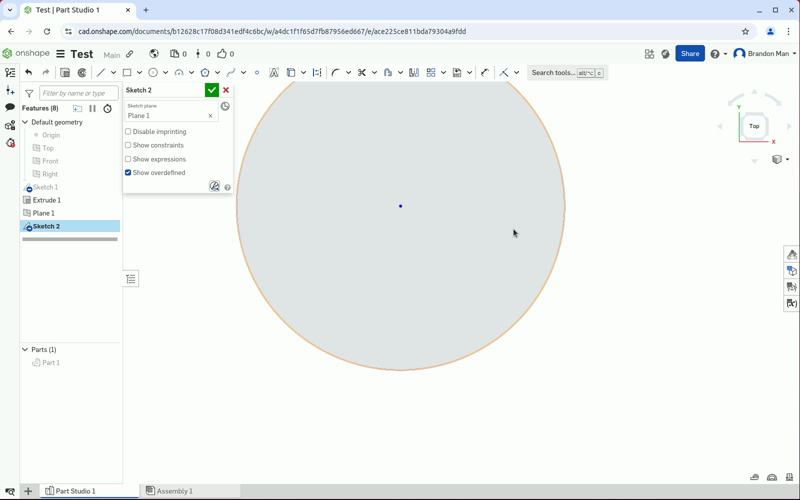
scroll(-6)
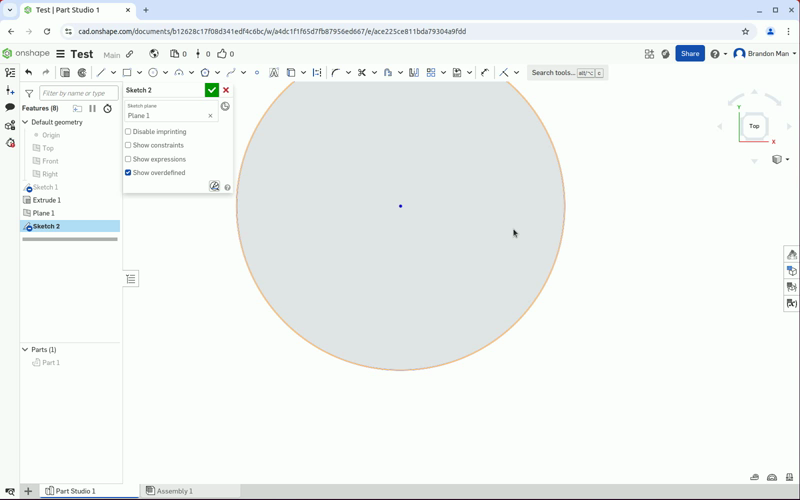
scroll(-6)
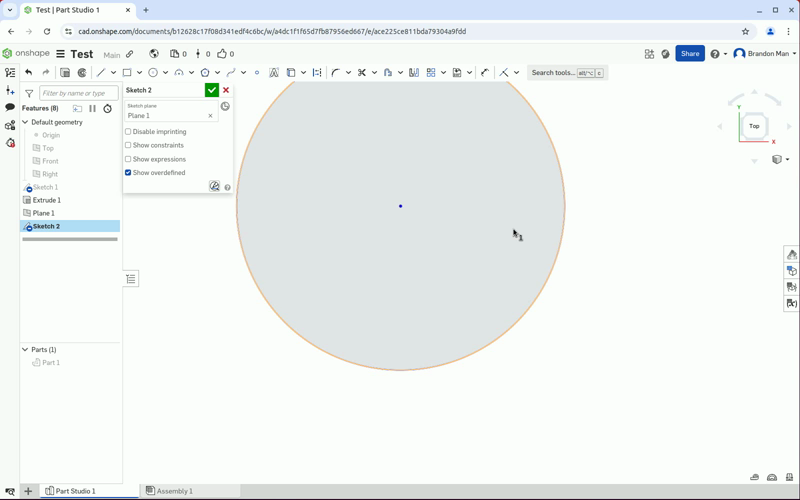
scroll(-6)
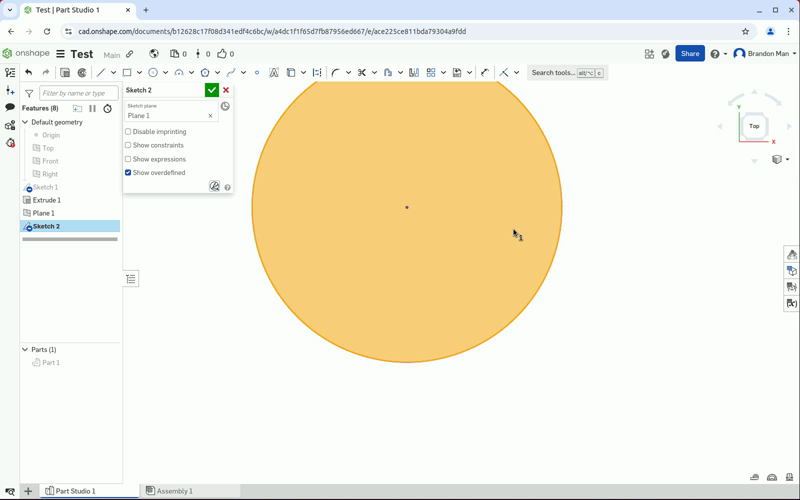
scroll(-6)
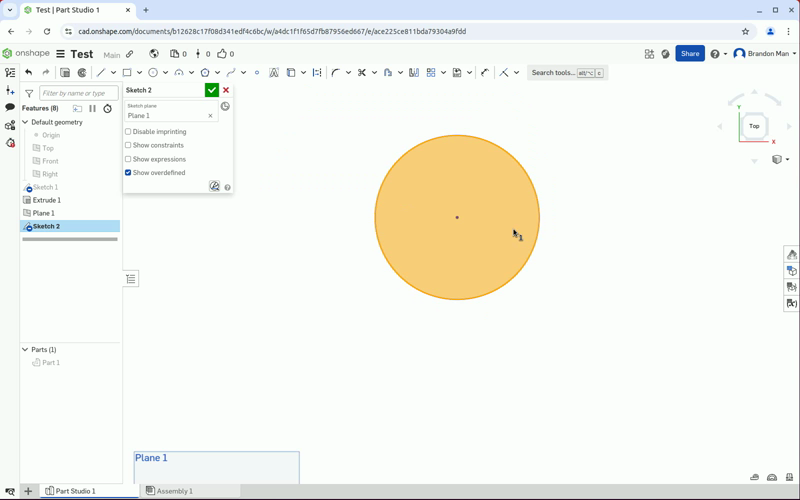
scroll(-6)
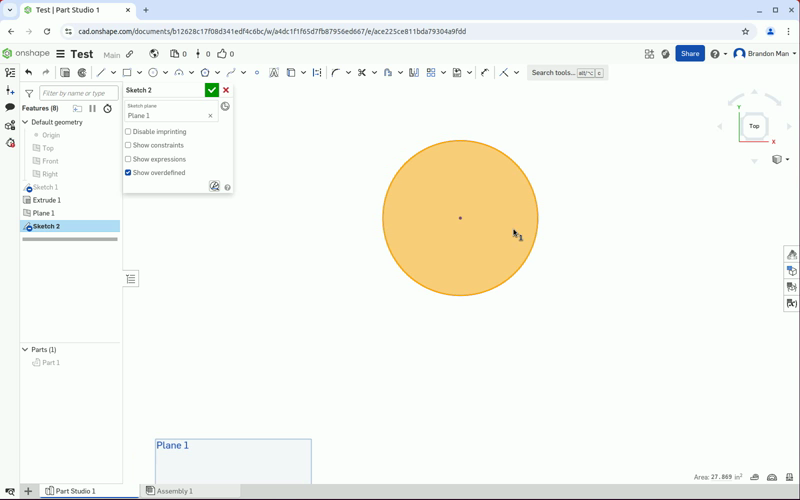
scroll(-6)
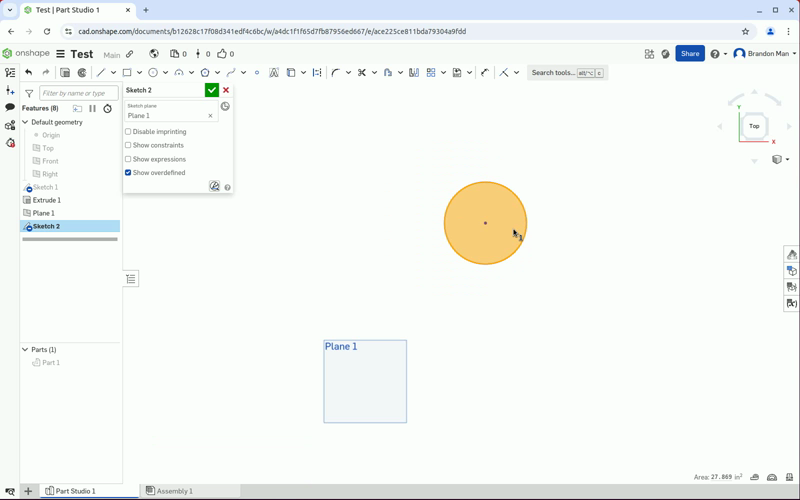
scroll(-6)
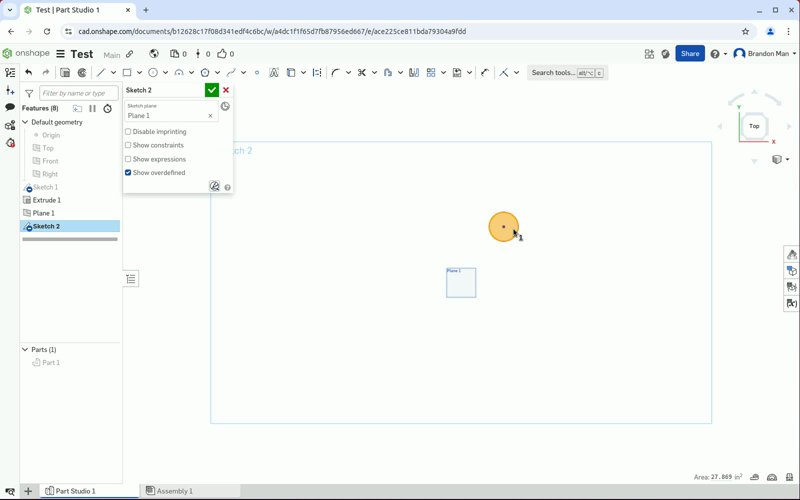
mouse_move(73, 352)
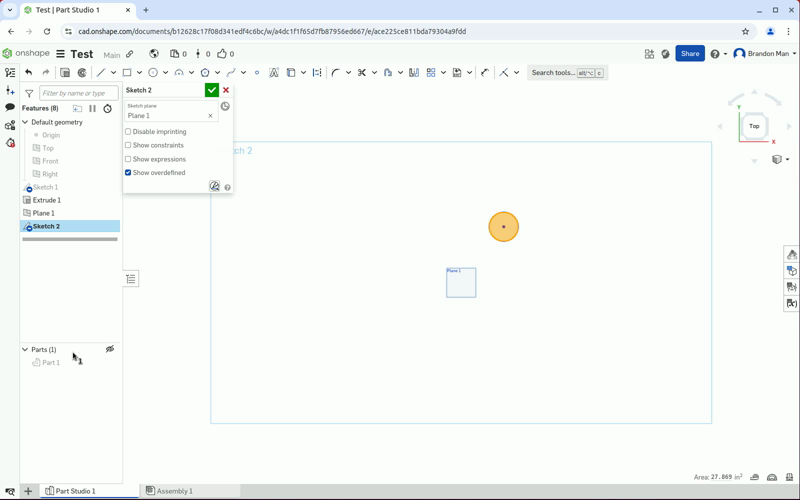
key(shift+y)
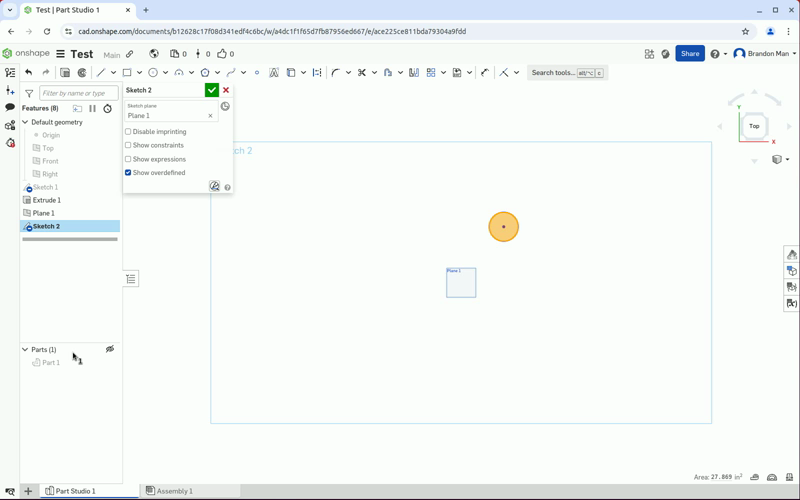
key(shift+e)
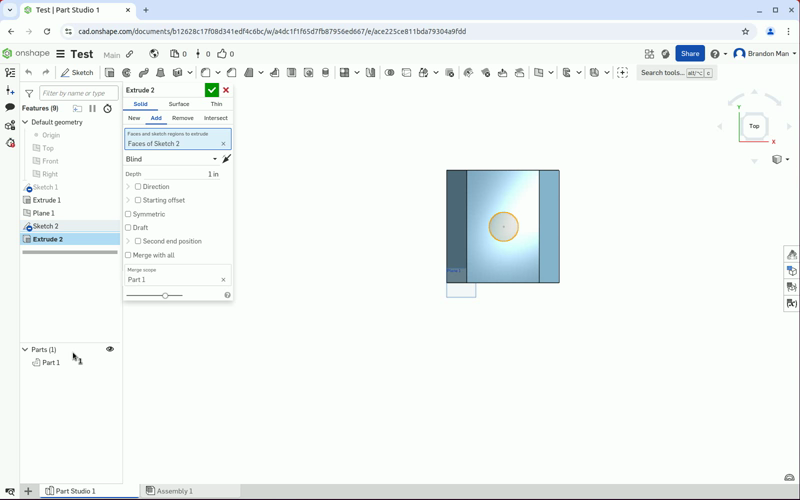
mouse_move(143, 106)
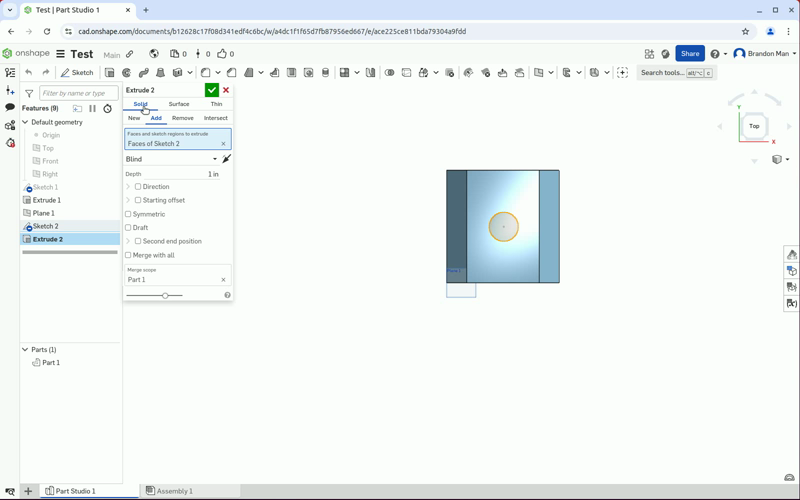
click(143, 106)
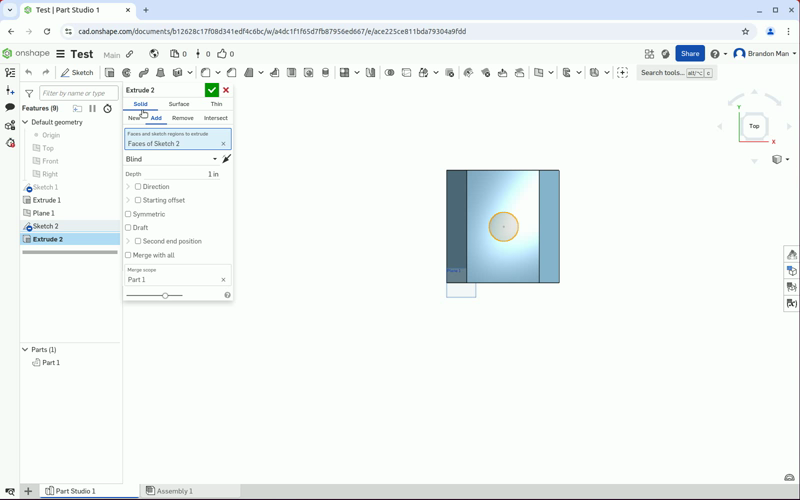
mouse_move(137, 120)
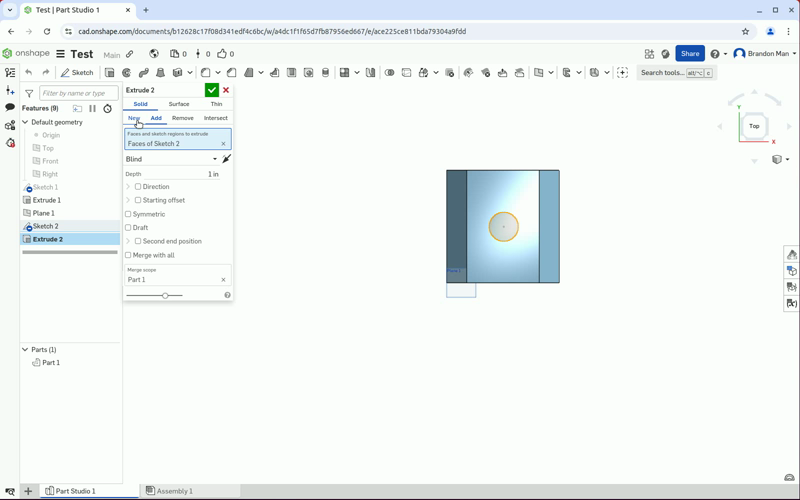
click(137, 120)
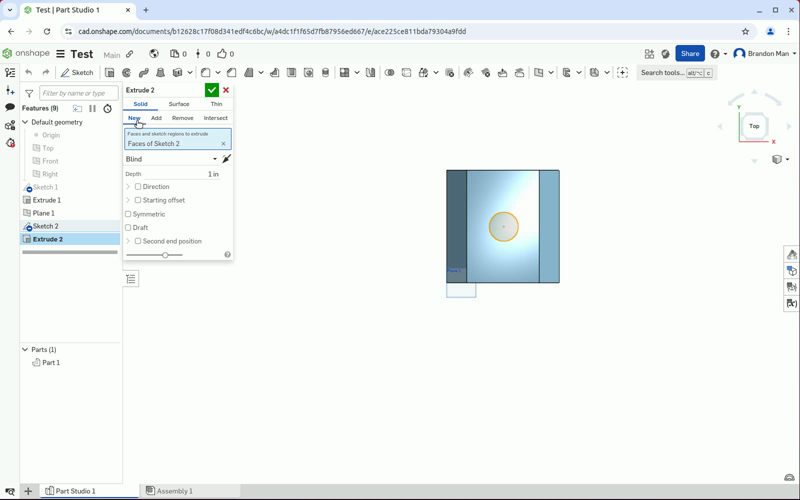
key(tab, 4)
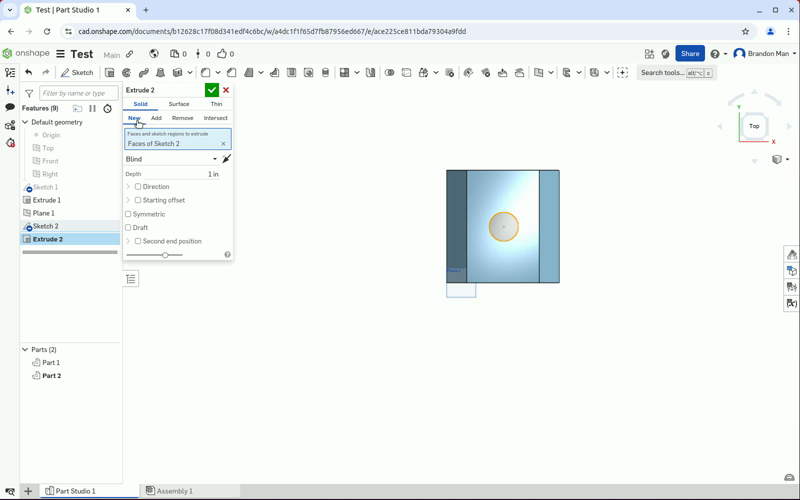
text(5.777)
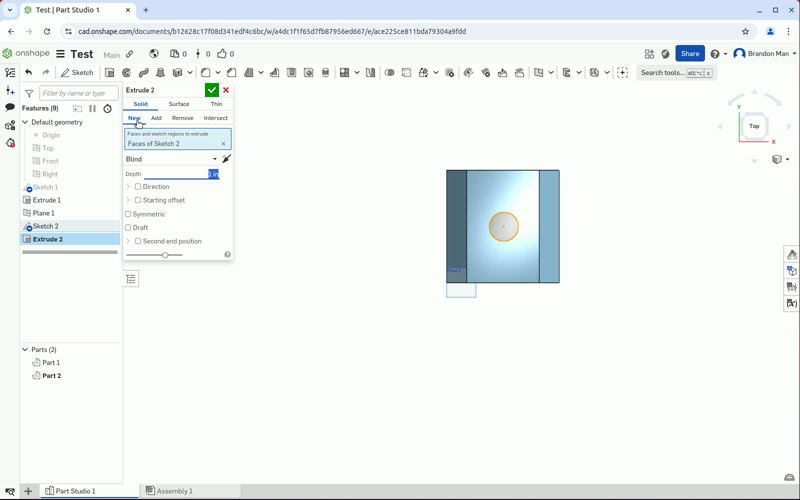
key(enter)
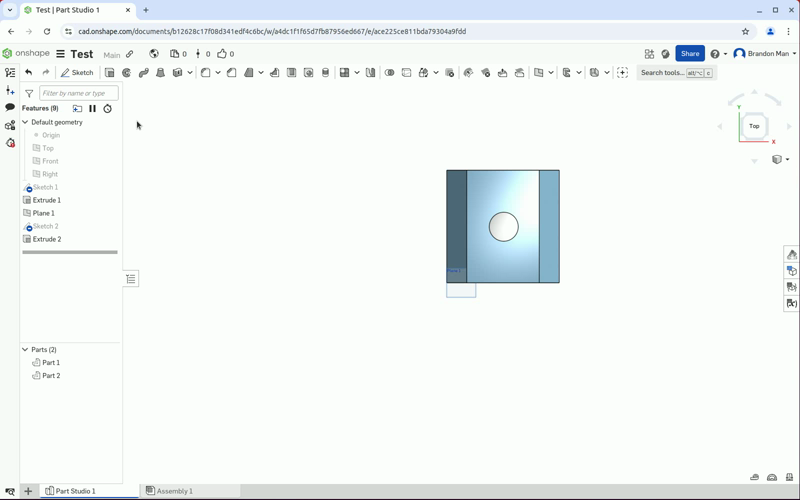
key(shift+h)
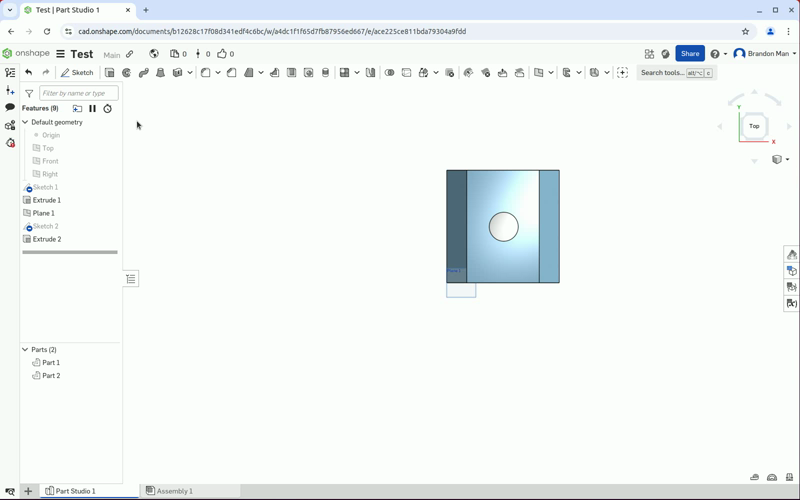
key(shift+h)
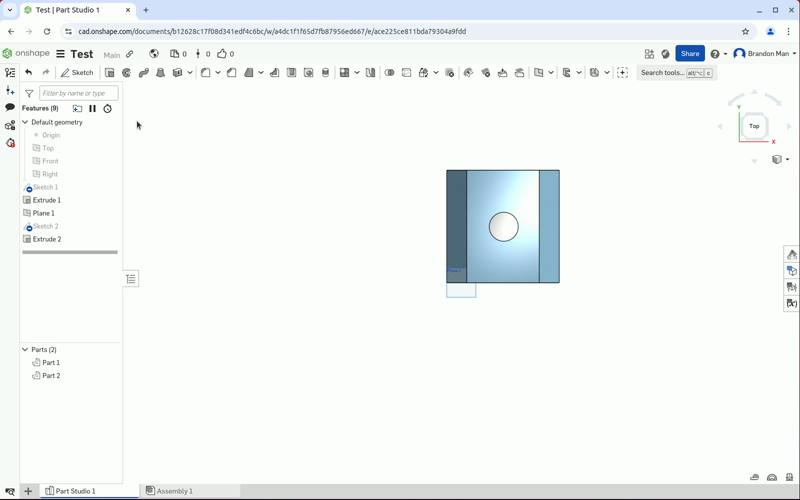
key(shift+7)
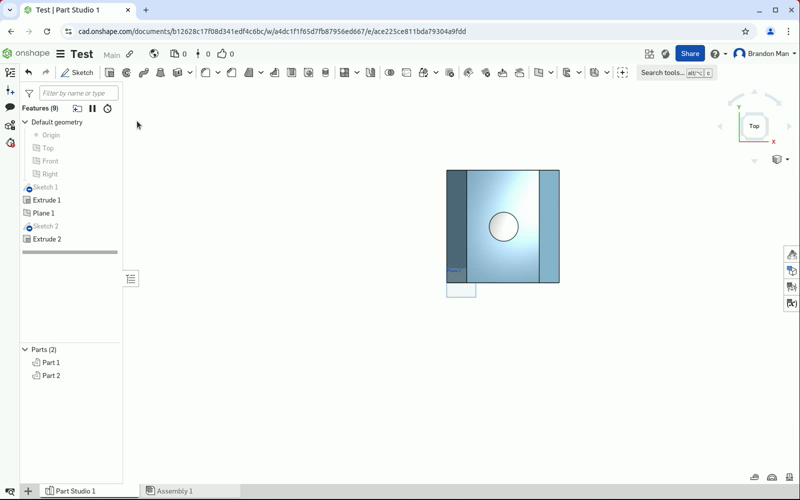
key(up, 3)
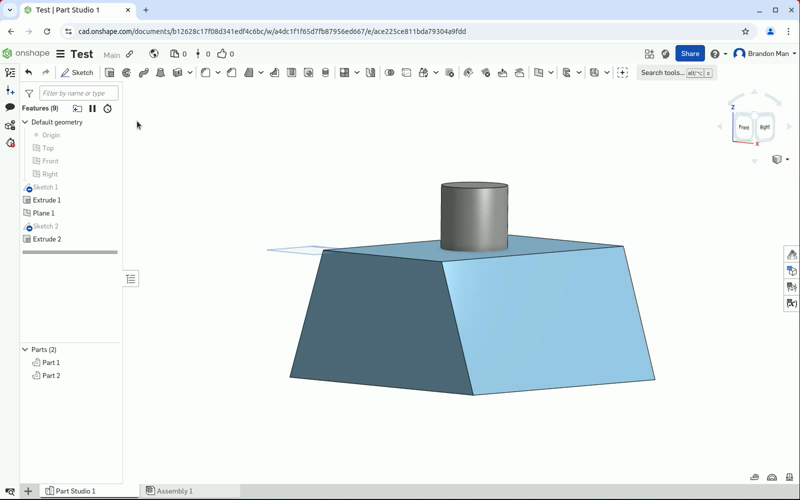
key(left, 3)
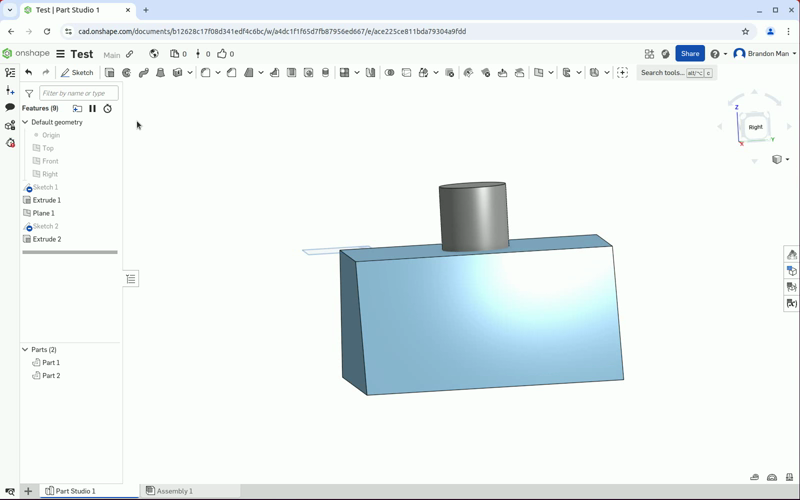
key(right, 3)
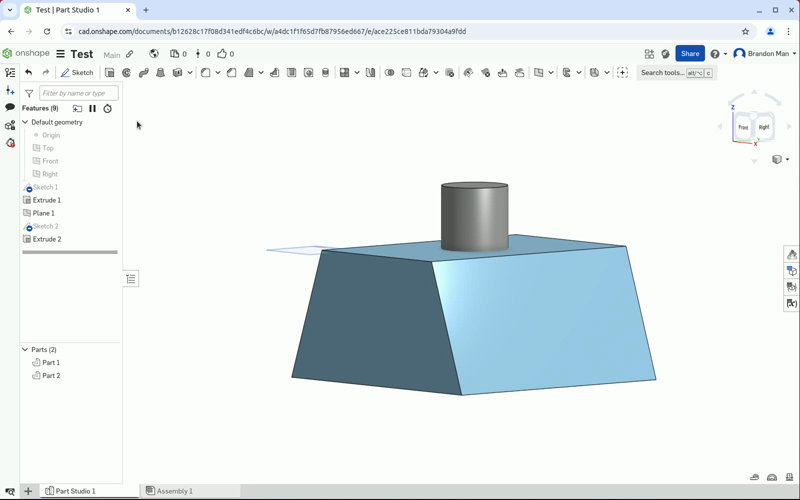
key(down, 3)
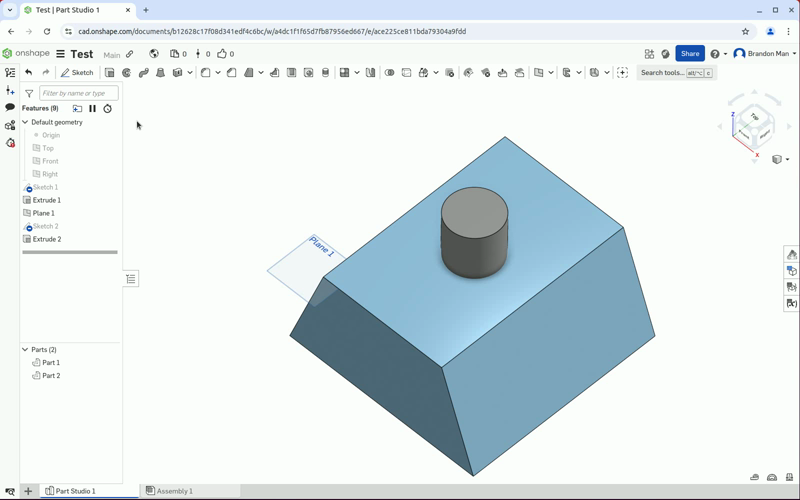
mouse_move(73, 189)
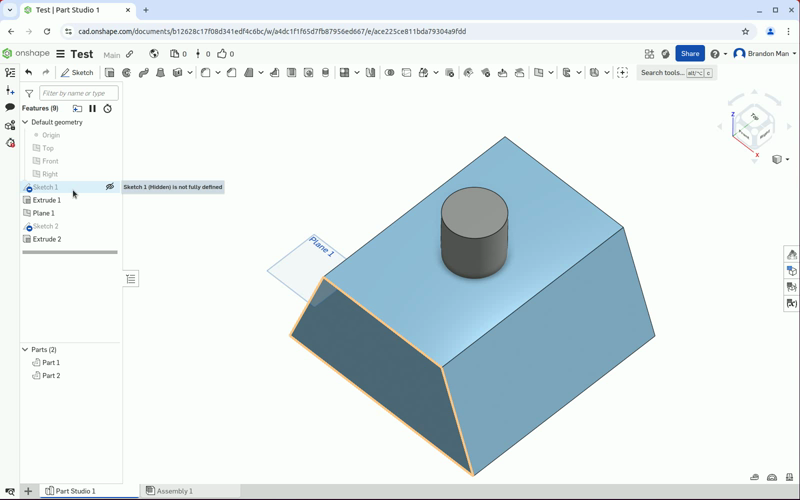
click(73, 189)